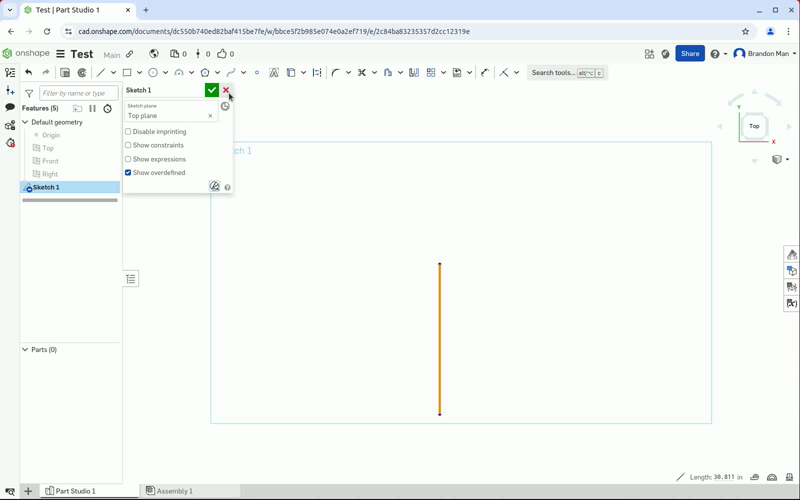
key(shift+h)
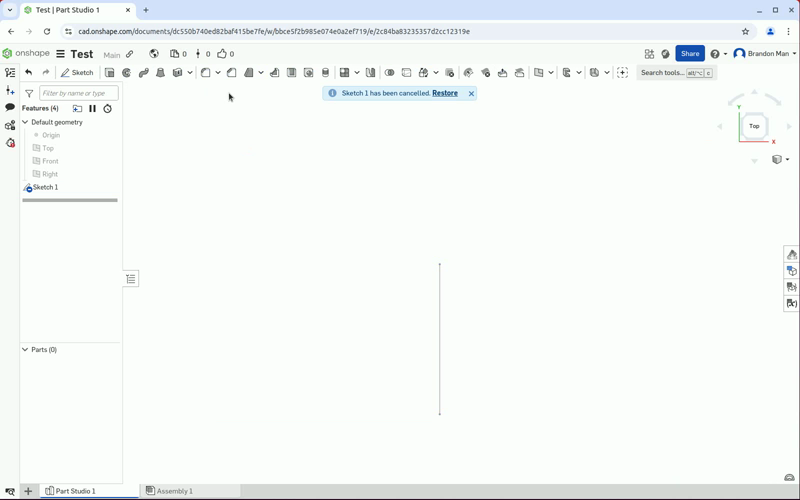
key(shift+s)
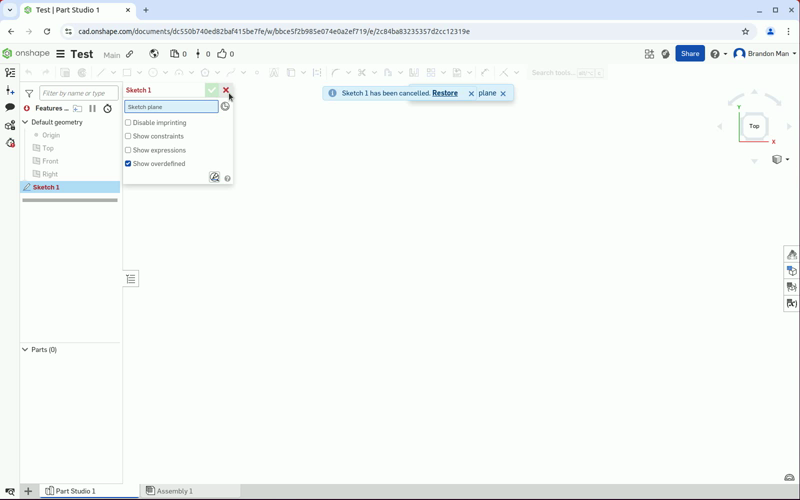
mouse_move(73, 150)
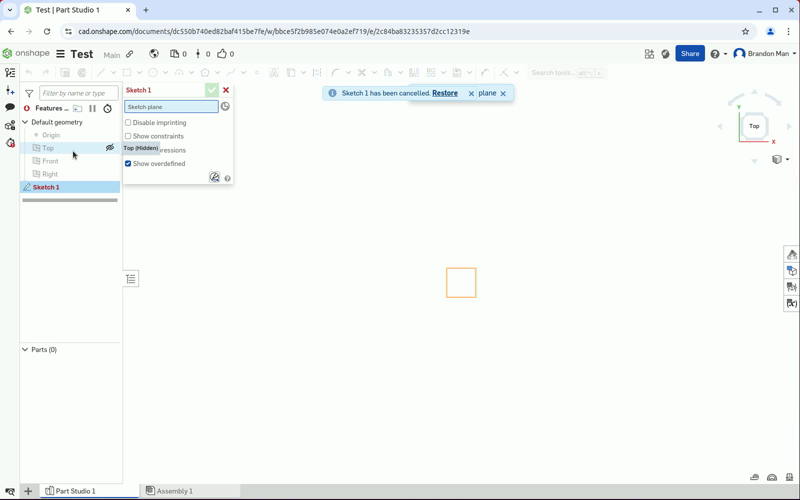
click(73, 150)
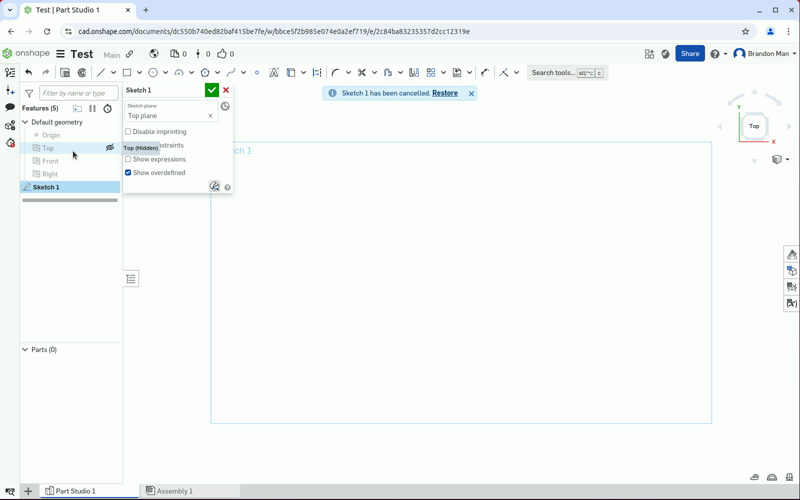
mouse_move(73, 352)
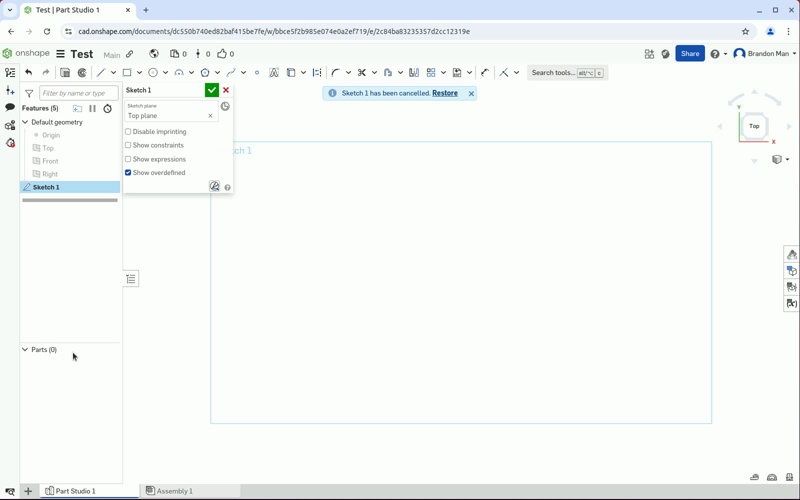
key(y)
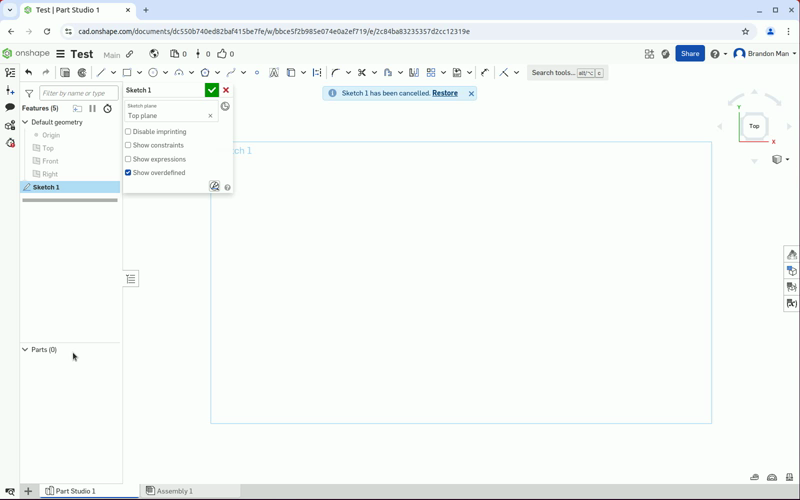
key(l)
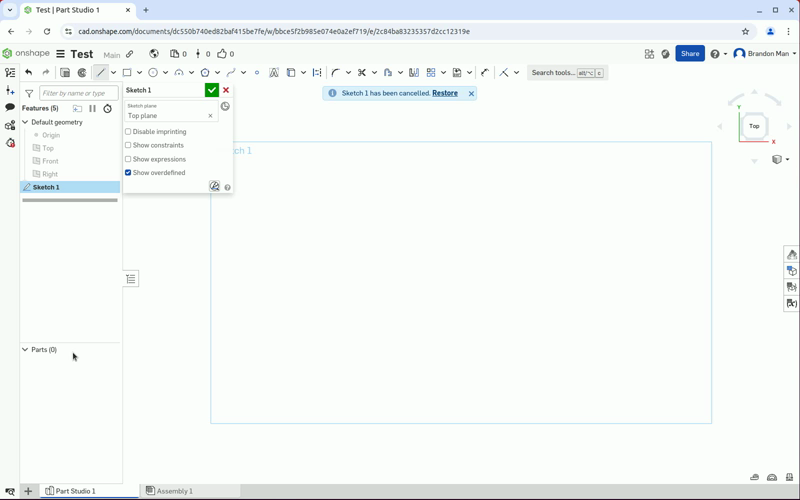
key_down(shift)
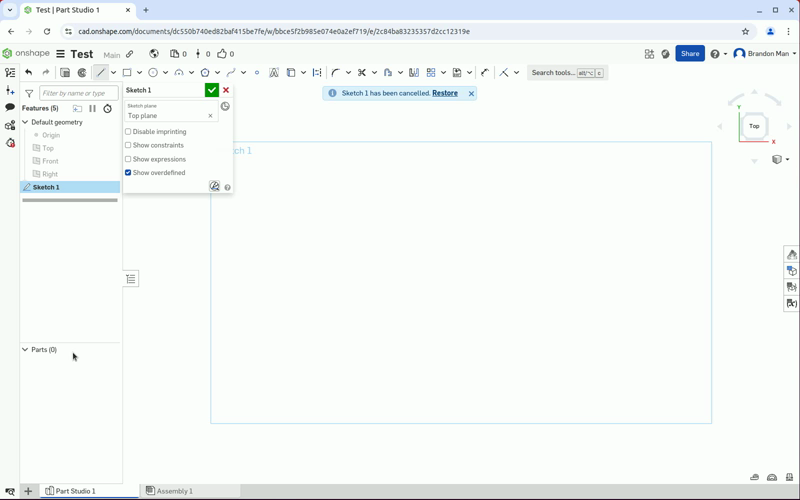
mouse_move(460, 282)
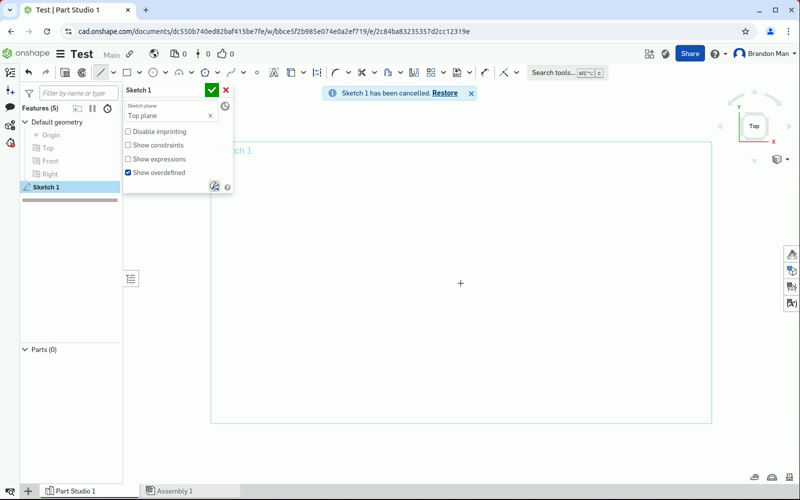
click(460, 282)
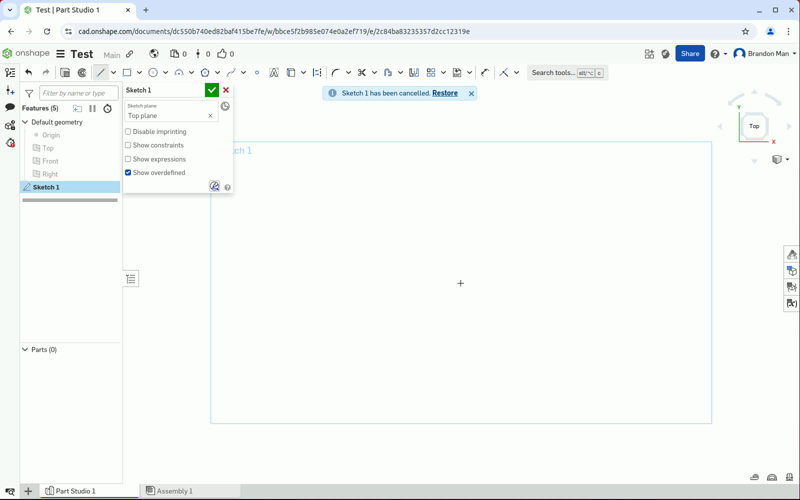
key_up(shift)
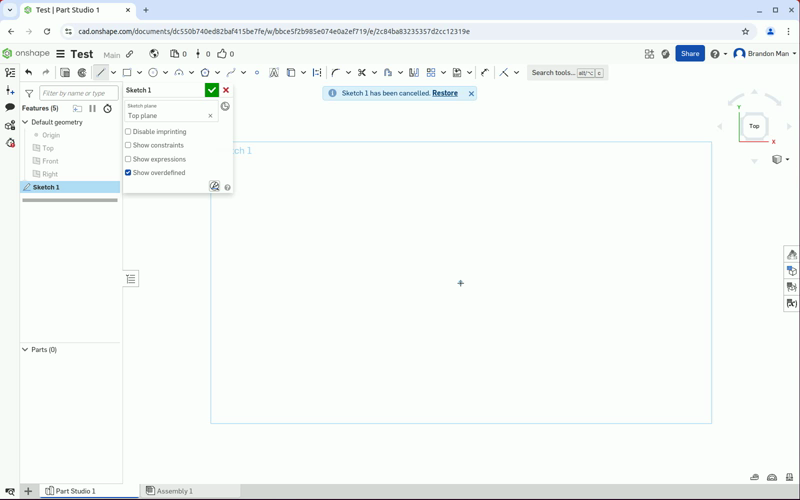
key_down(shift)
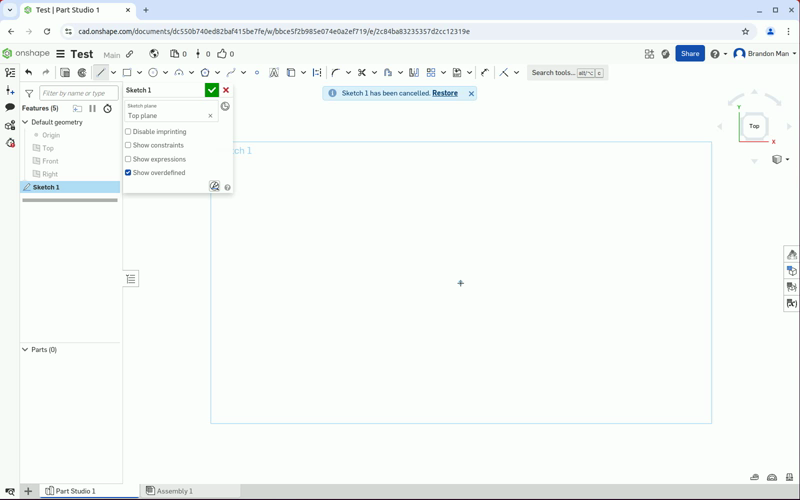
mouse_move(573, 282)
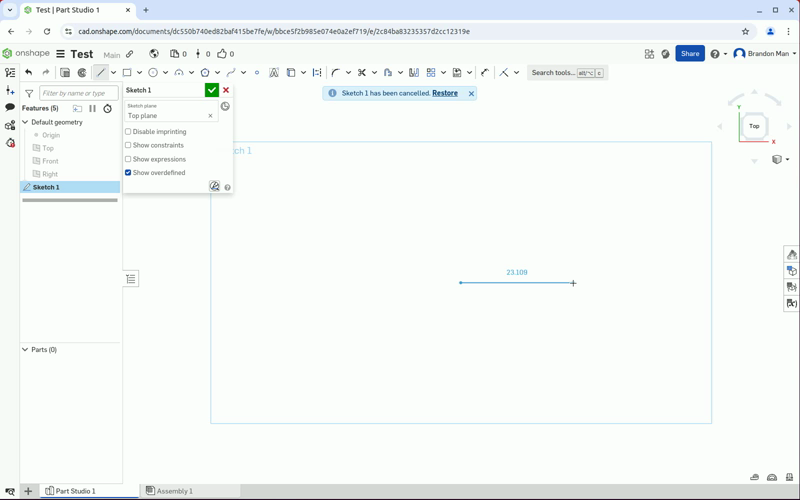
click(573, 282)
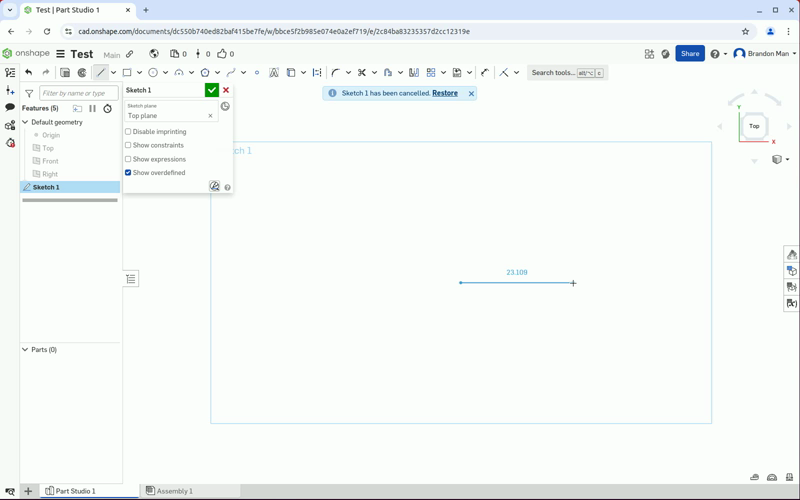
key_up(shift)
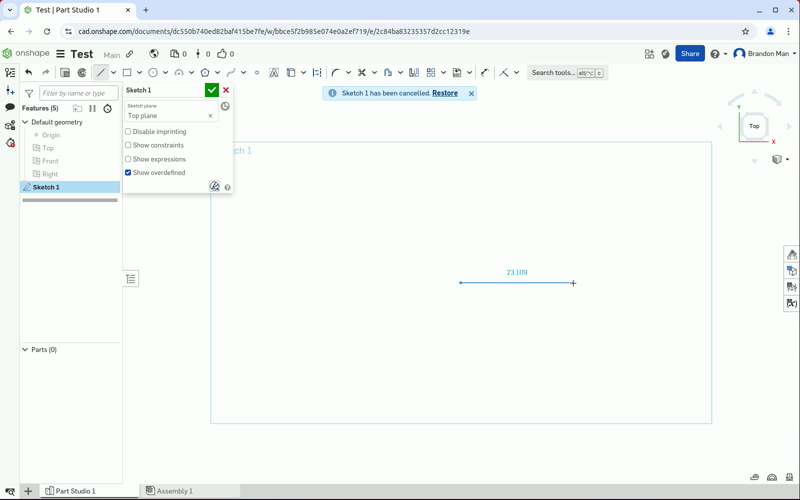
key_down(shift)
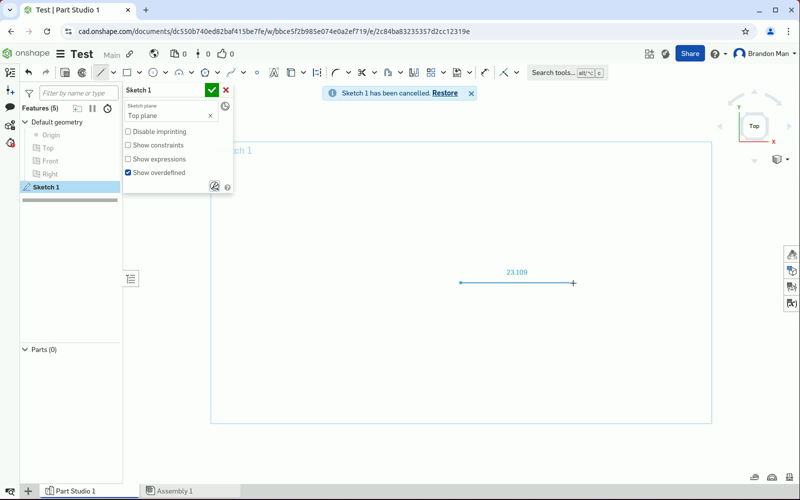
mouse_move(589, 282)
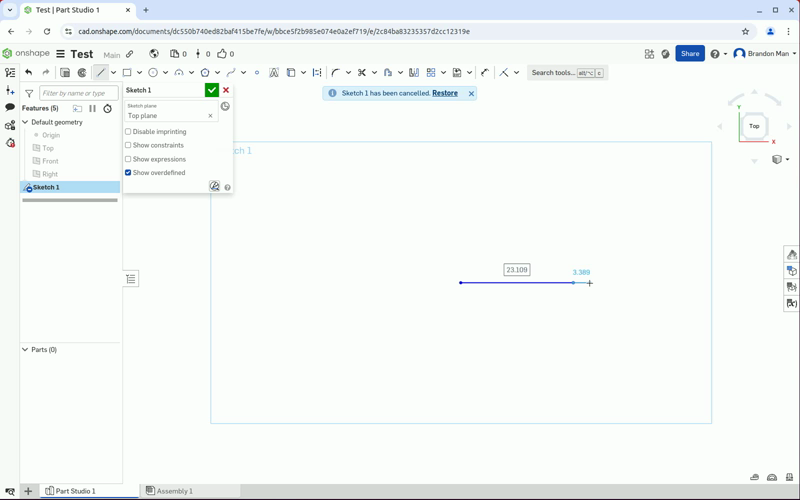
mouse_move(573, 226)
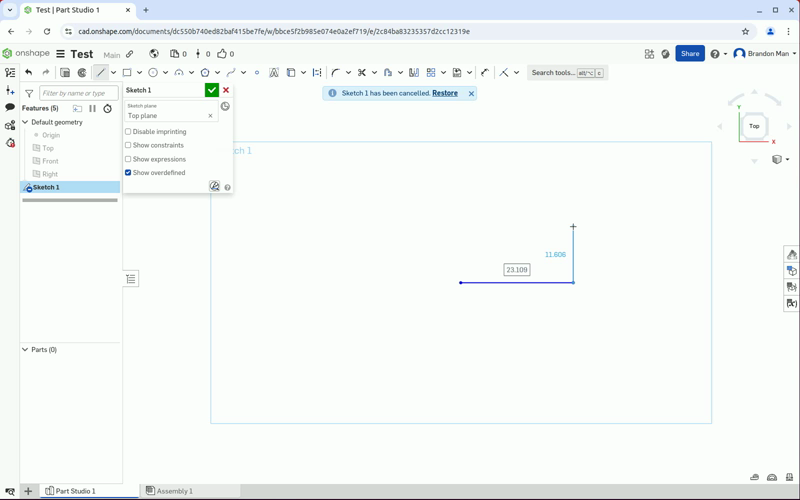
click(573, 226)
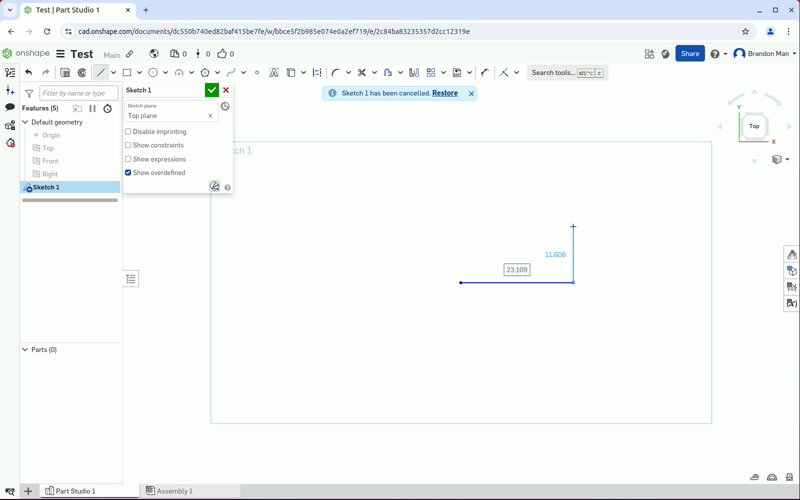
key_up(shift)
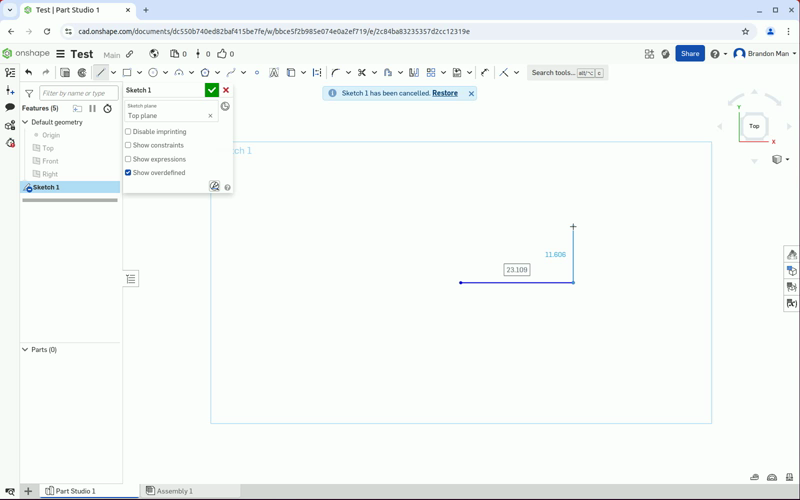
key_down(shift)
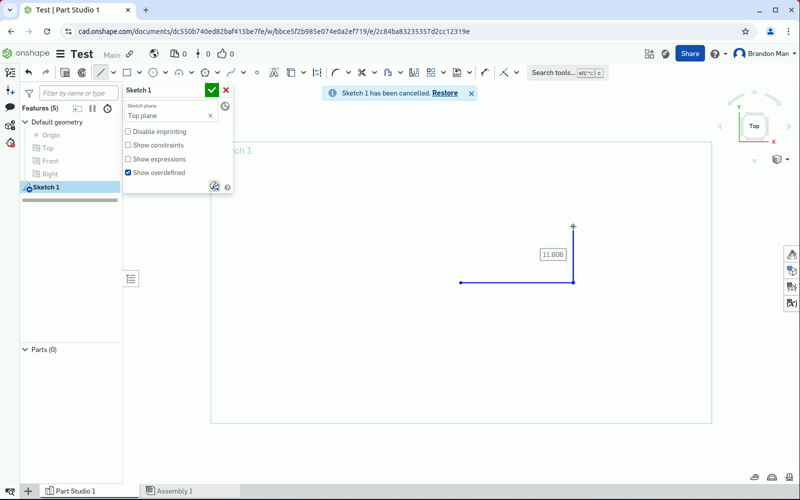
mouse_move(460, 226)
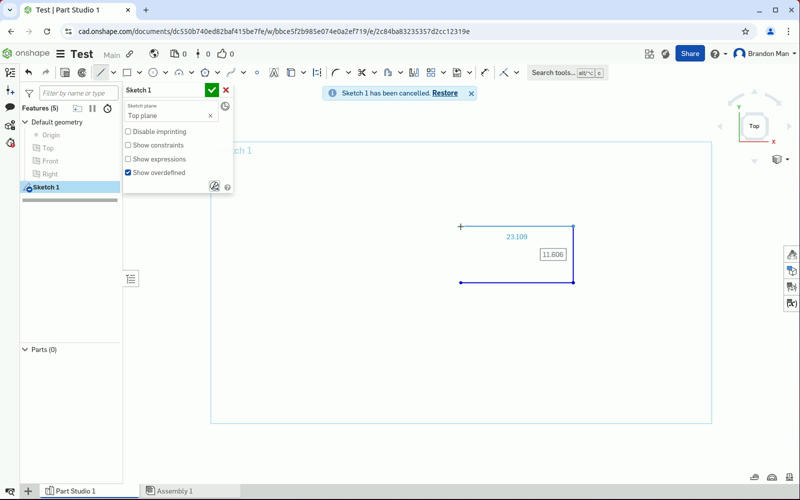
click(460, 226)
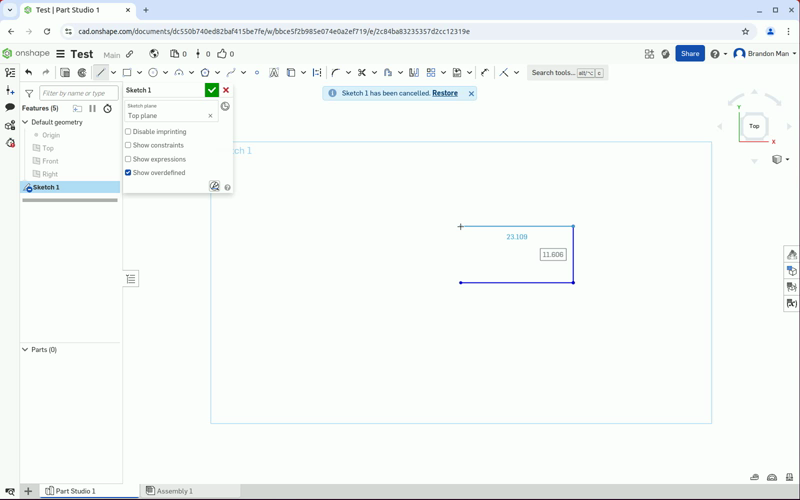
key_up(shift)
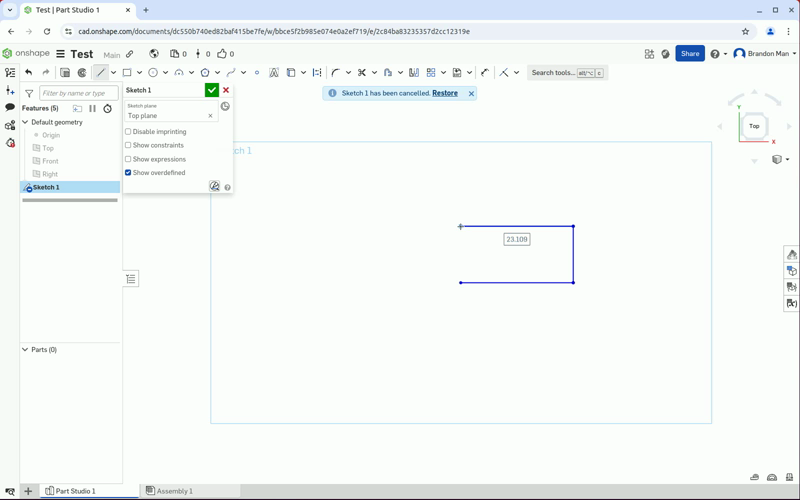
mouse_move(490, 226)
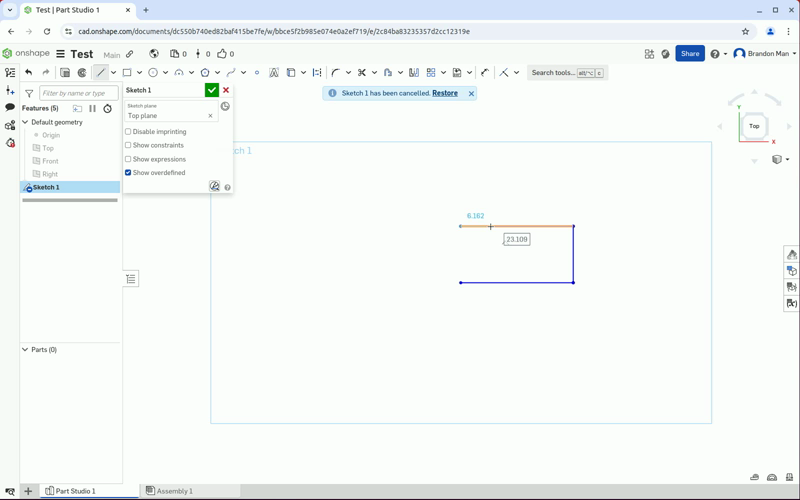
key_down(shift)
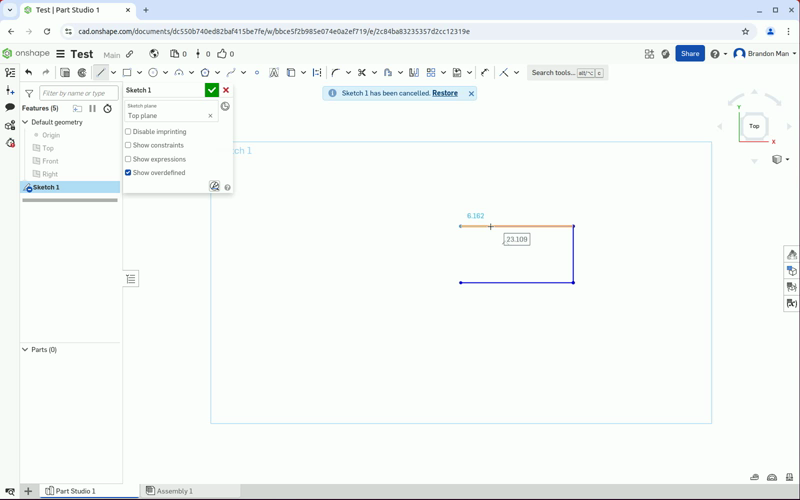
mouse_move(460, 282)
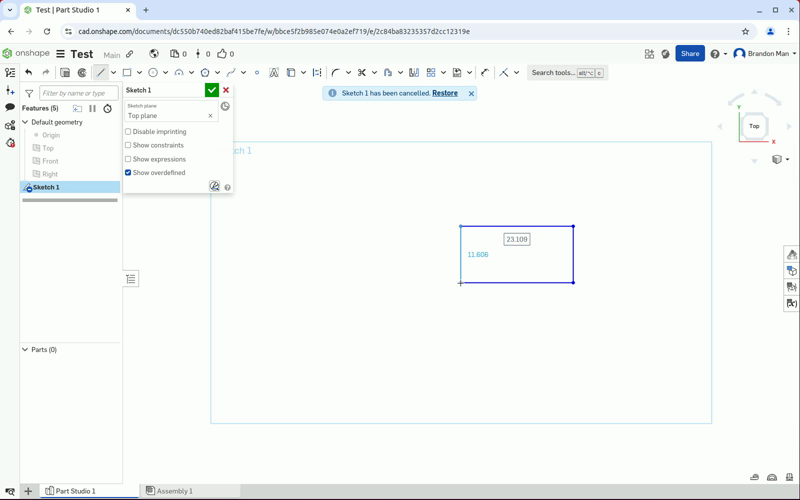
key_up(shift)
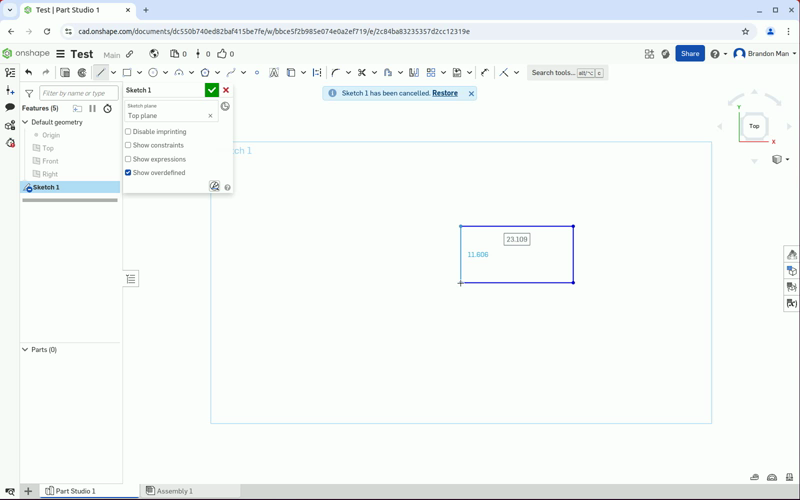
click(460, 282)
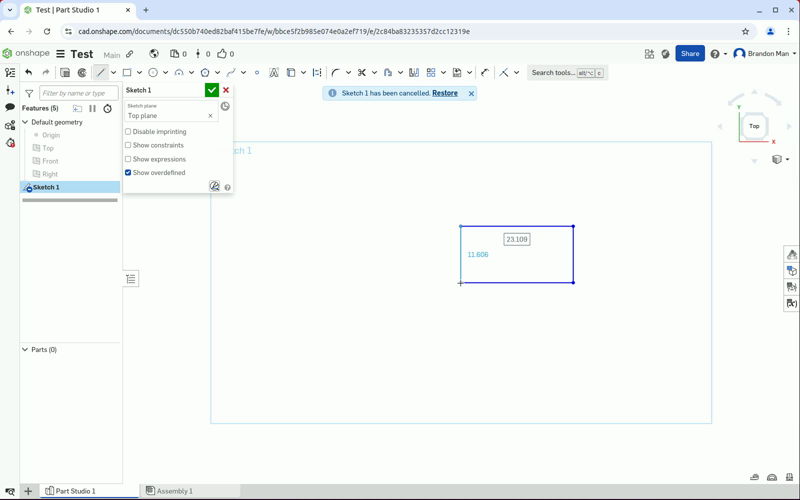
key(esc)
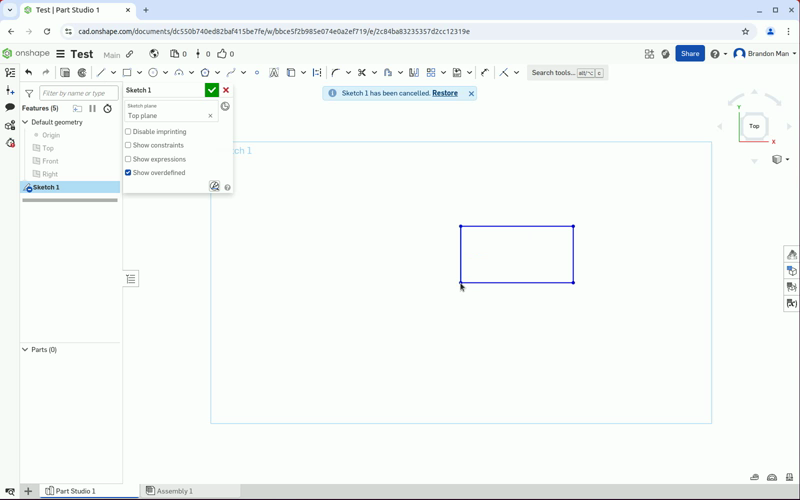
mouse_move(523, 272)
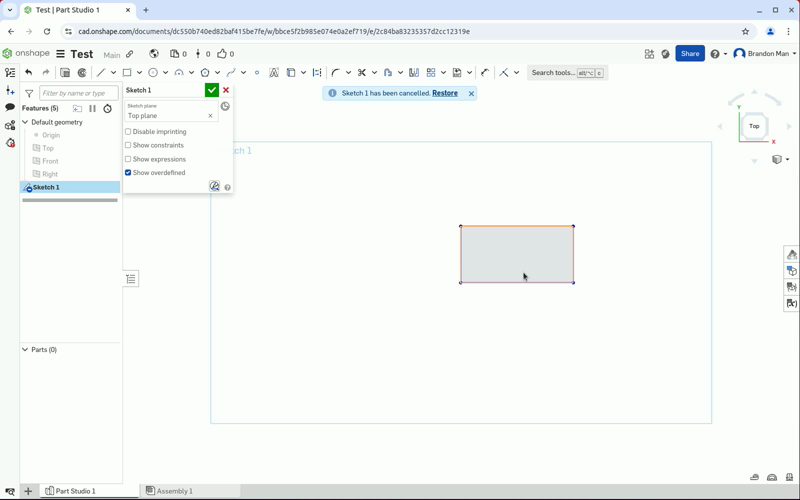
click(523, 272)
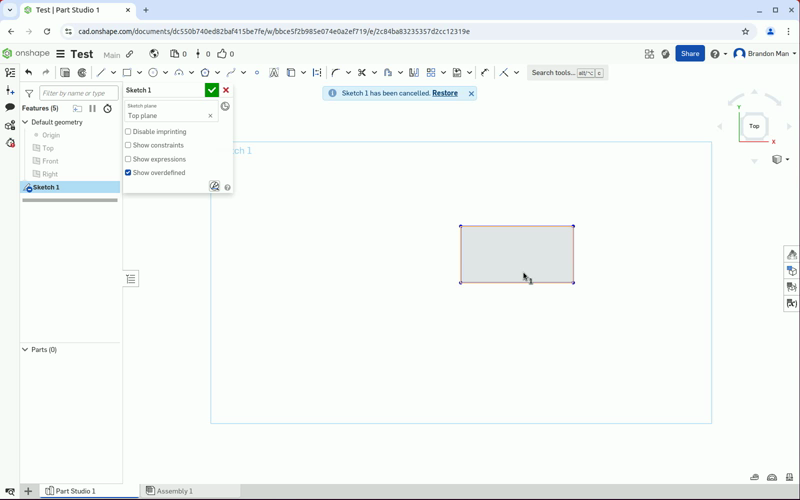
mouse_move(73, 352)
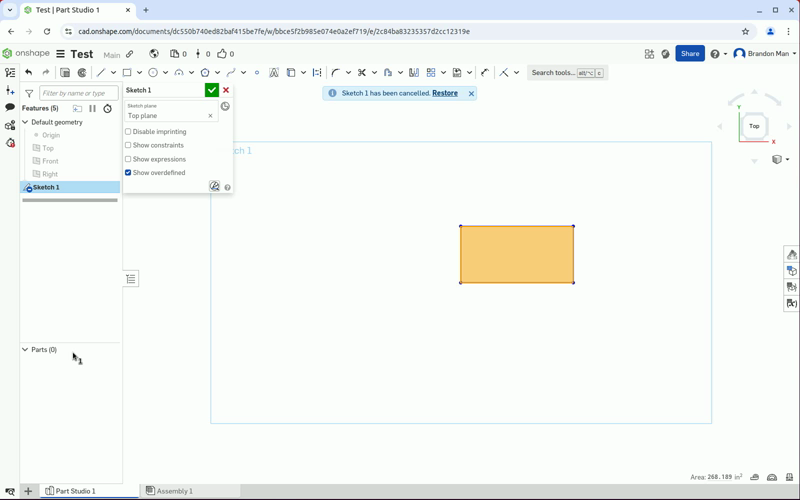
key(shift+y)
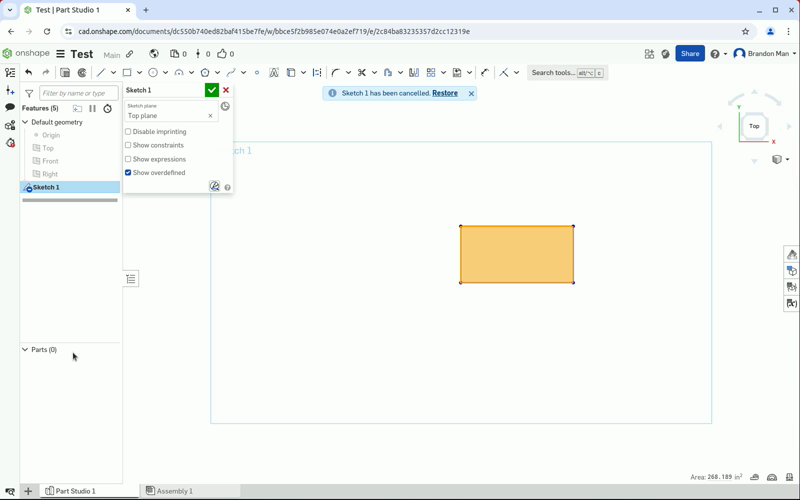
key(shift+e)
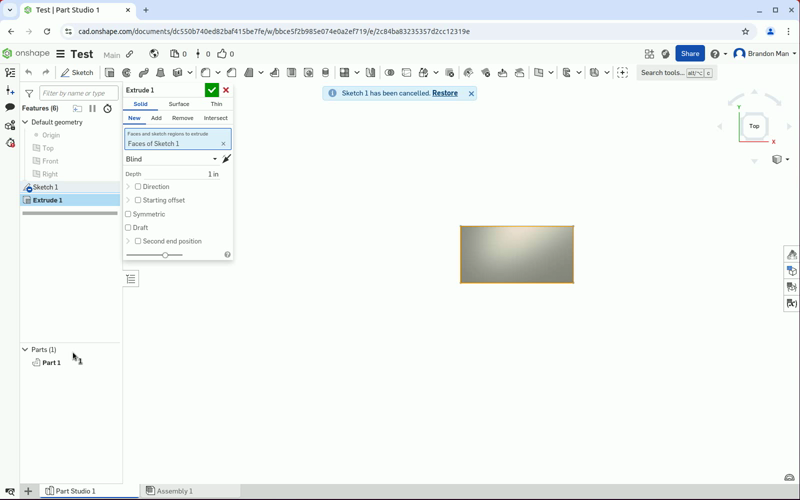
mouse_move(143, 106)
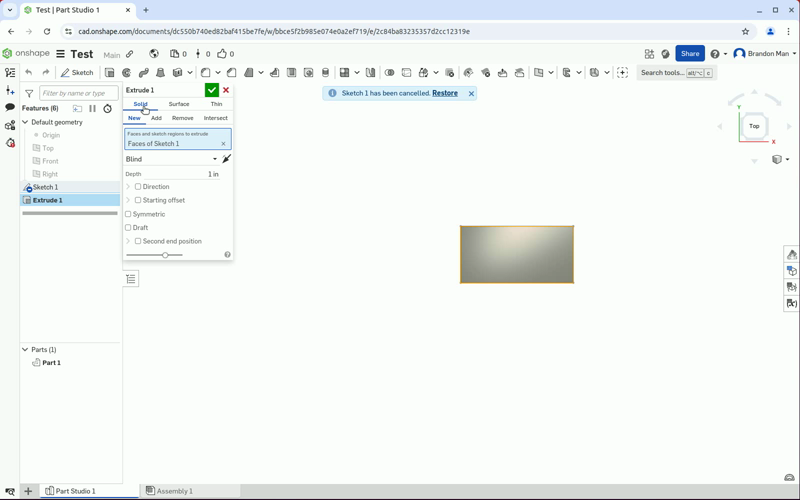
click(143, 106)
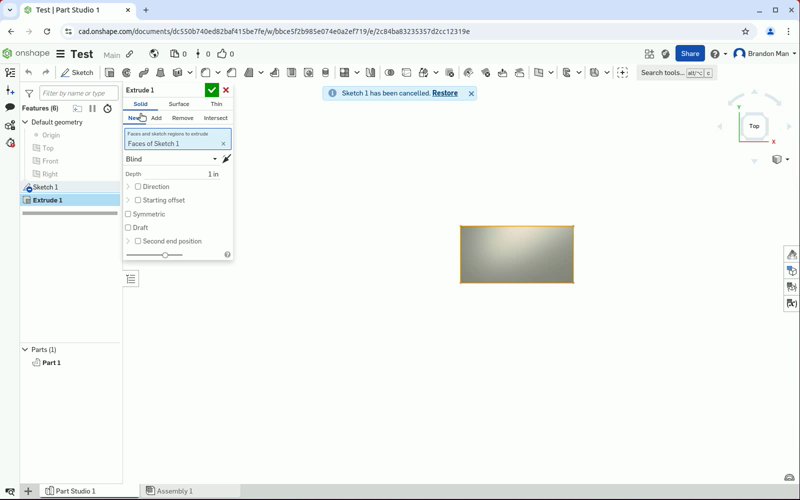
mouse_move(137, 120)
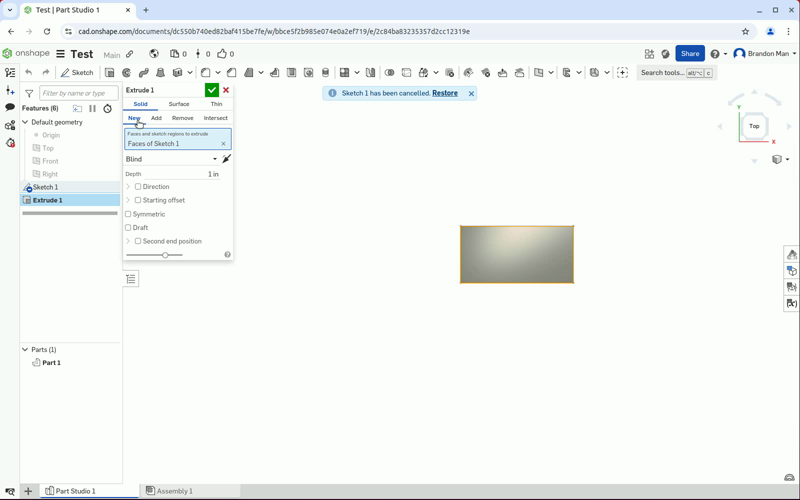
click(137, 120)
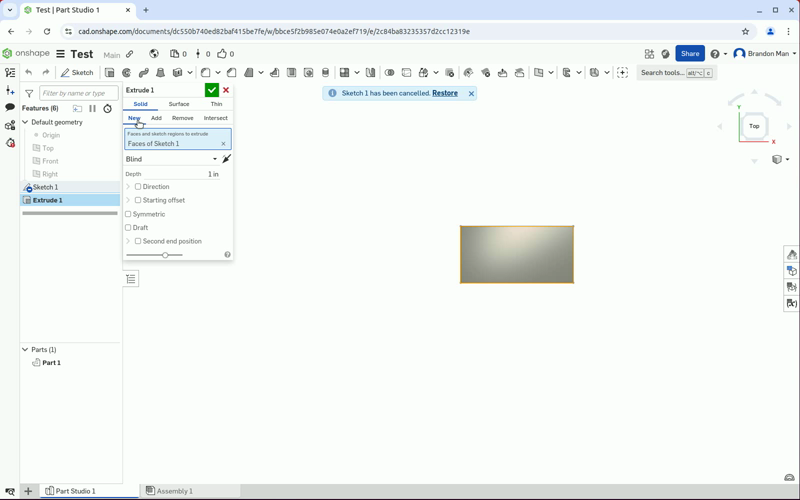
key(tab, 4)
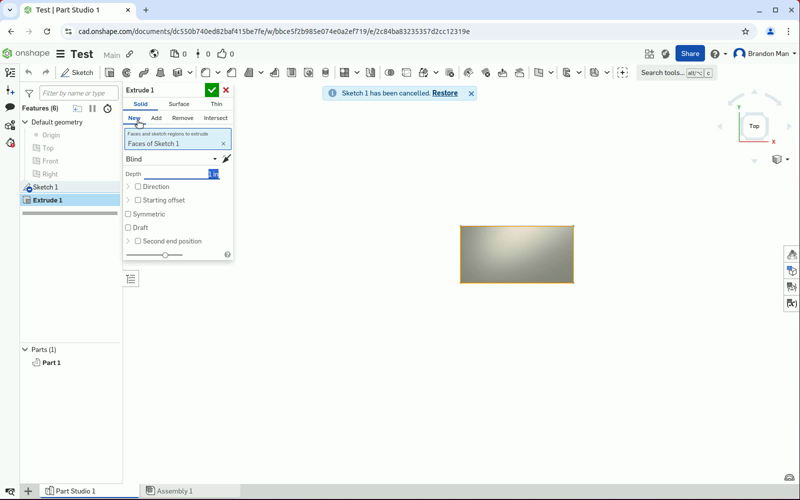
text(11.554)
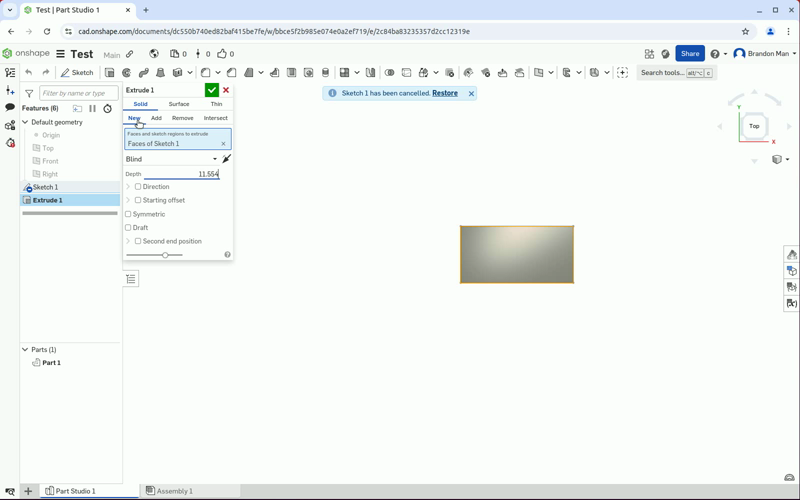
key(enter)
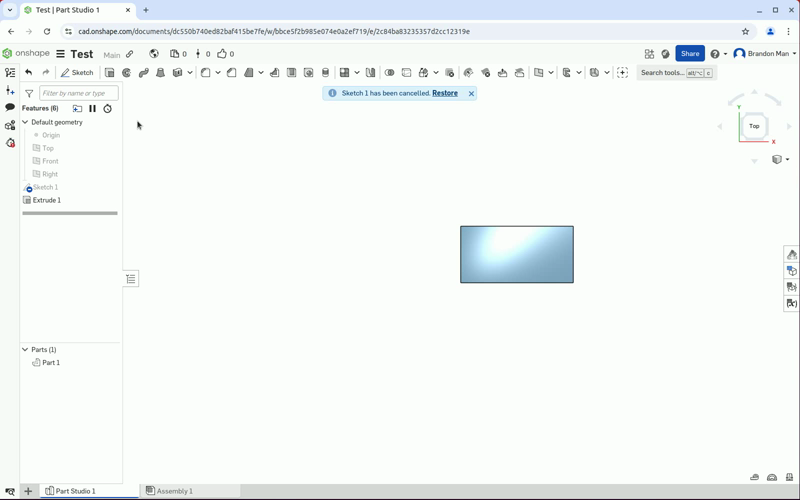
key(shift+h)
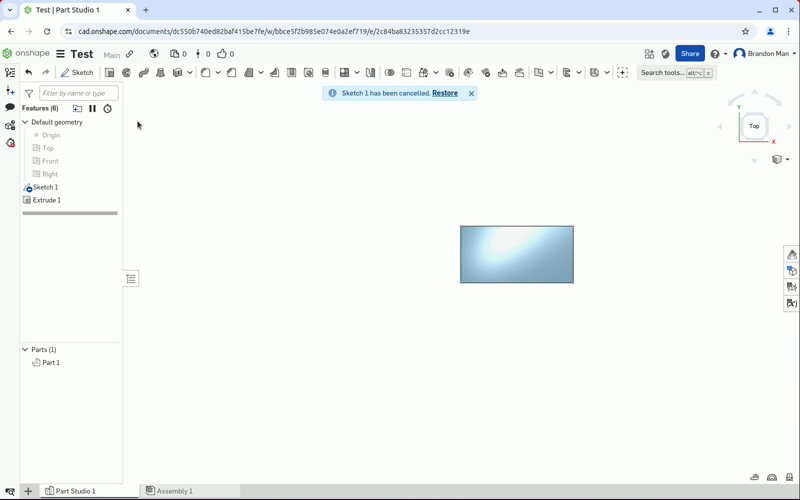
key(shift+h)
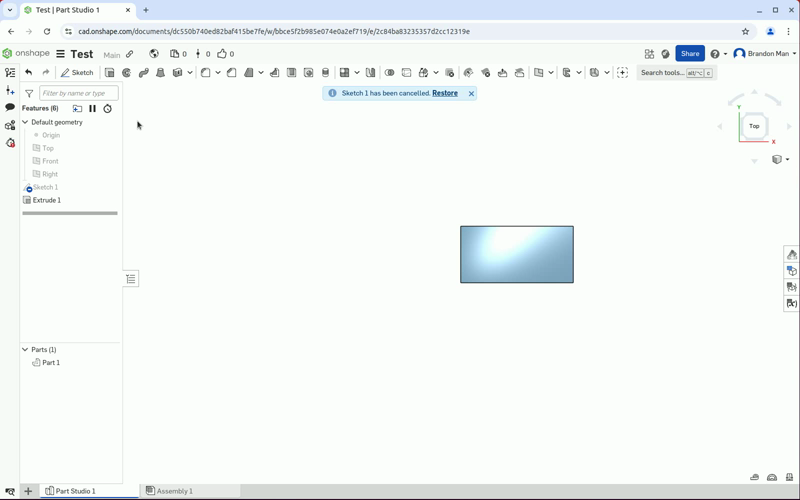
mouse_move(73, 189)
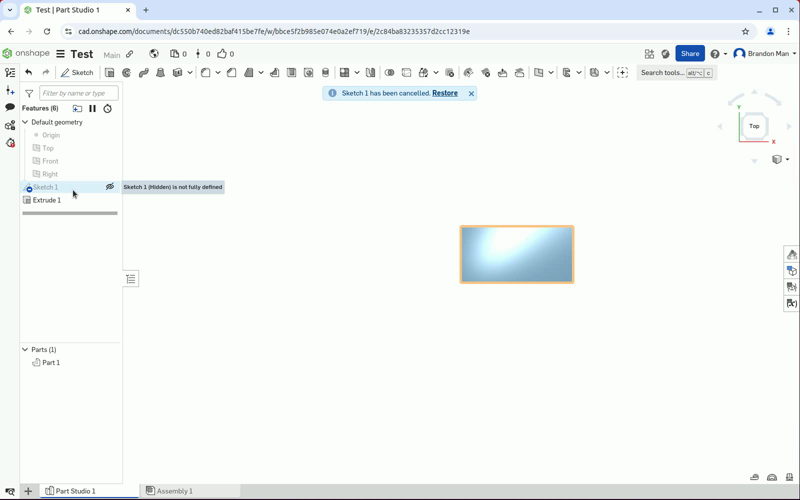
click(73, 189)
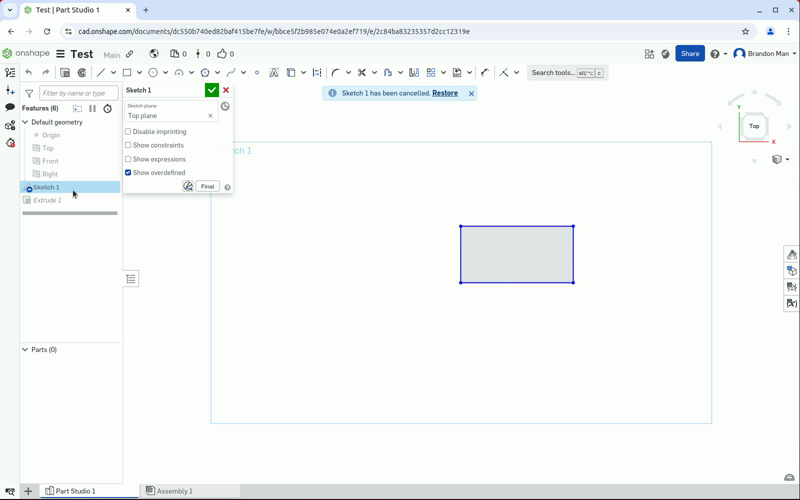
mouse_move(229, 92)
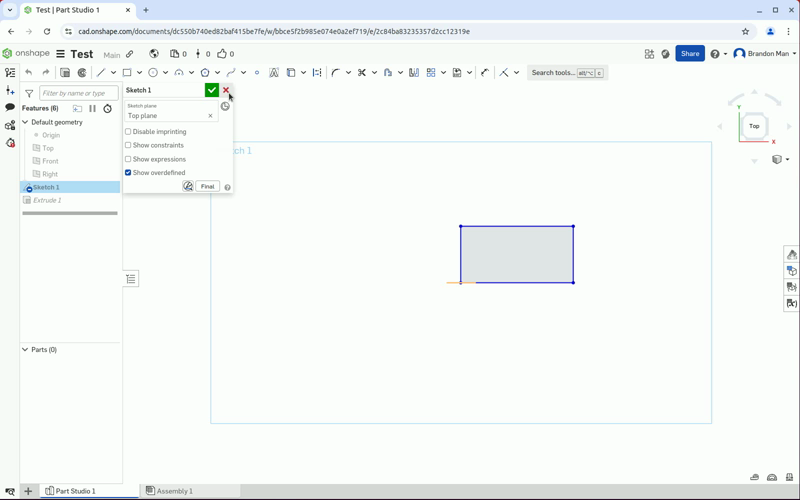
click(229, 92)
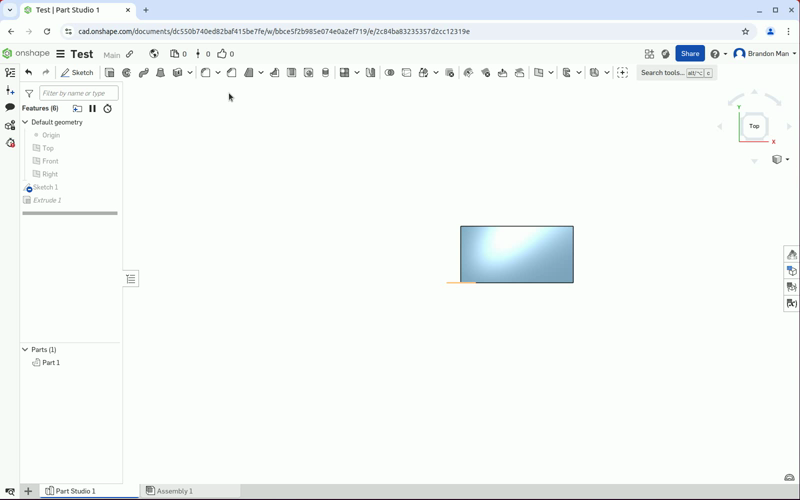
mouse_move(541, 75)
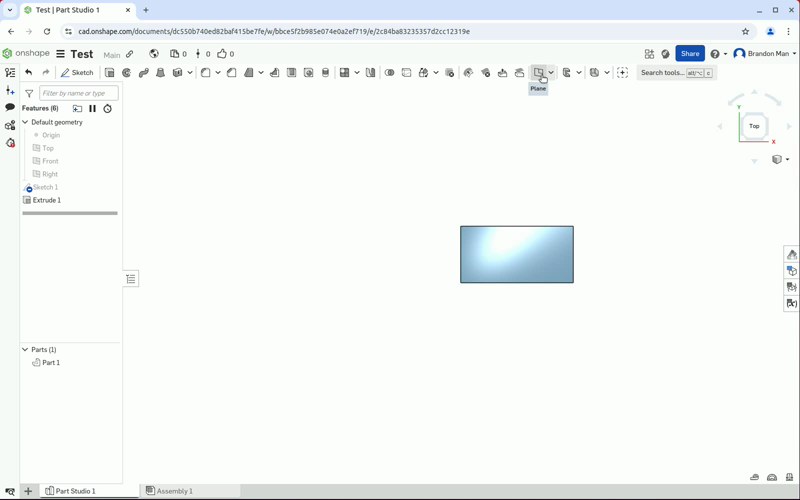
click(541, 75)
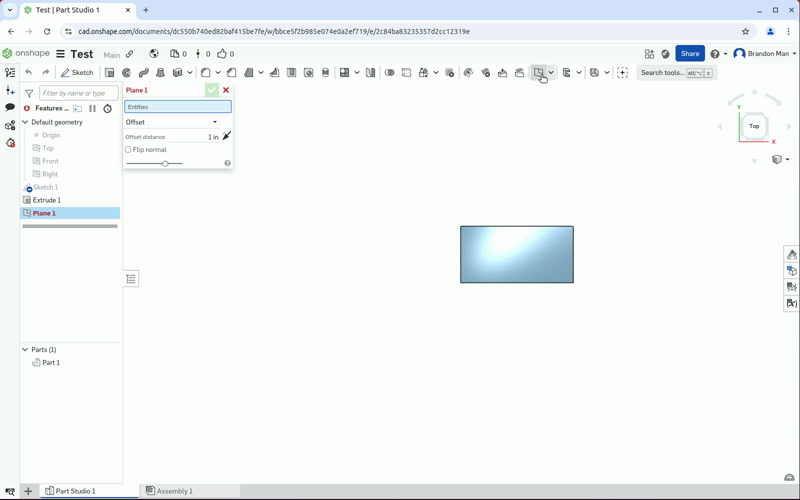
mouse_move(73, 150)
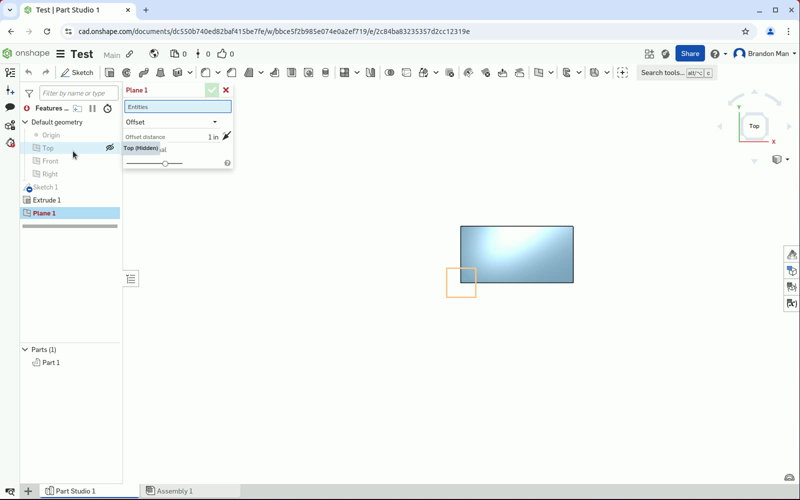
click(73, 150)
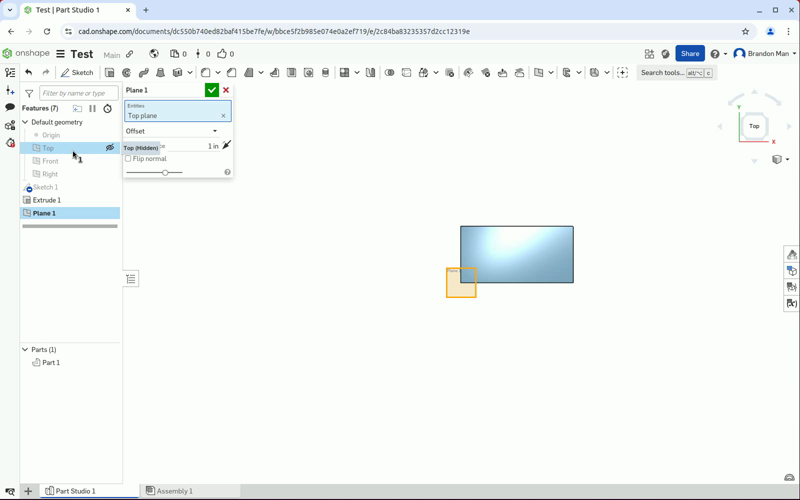
key(tab, 2)
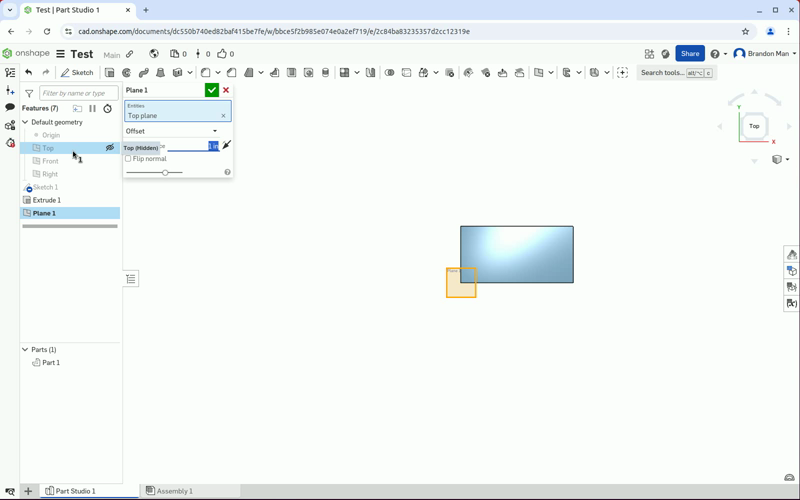
text(11.554)
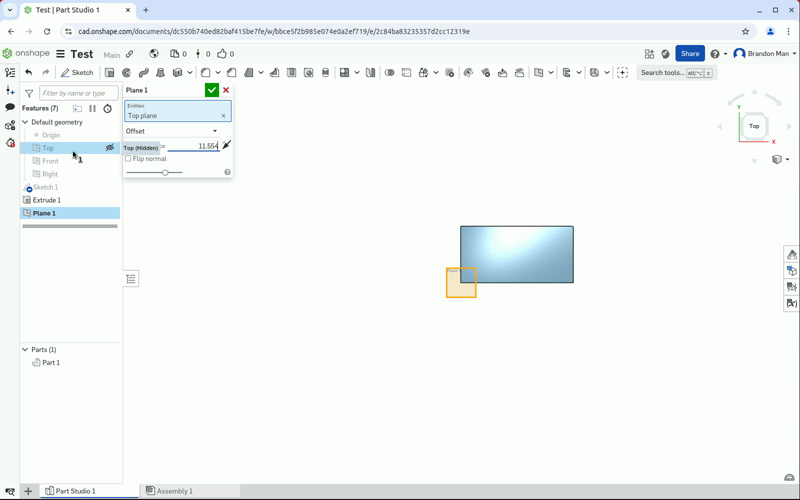
key(enter, 2)
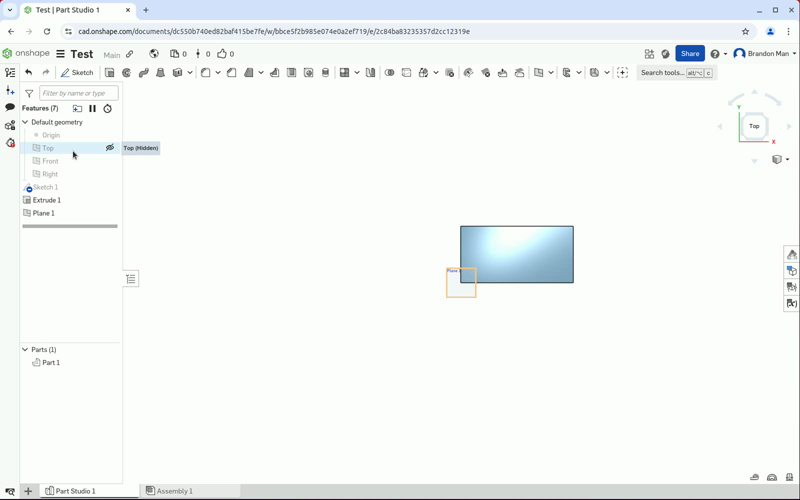
key(shift+s)
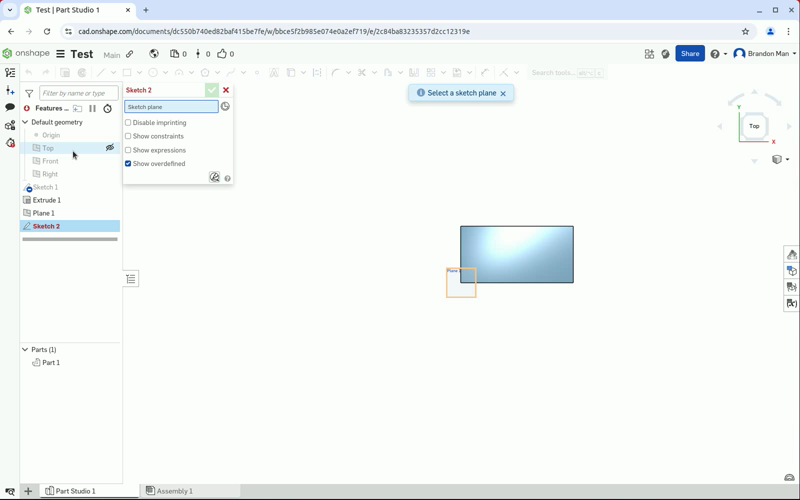
mouse_move(73, 215)
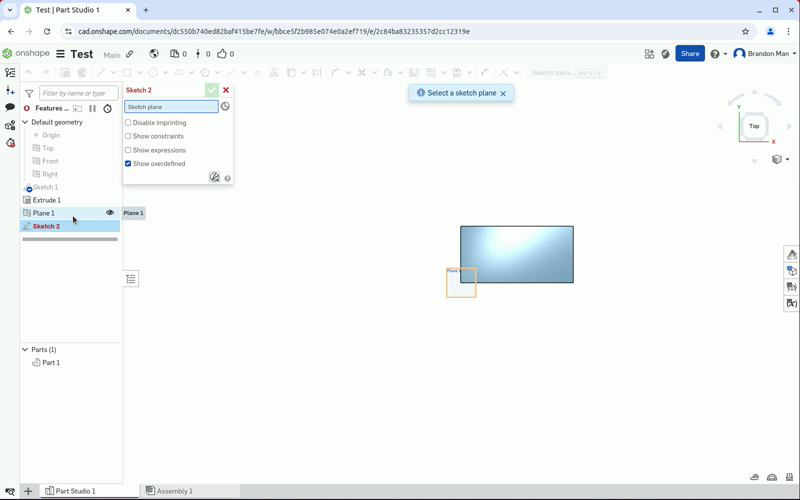
click(73, 215)
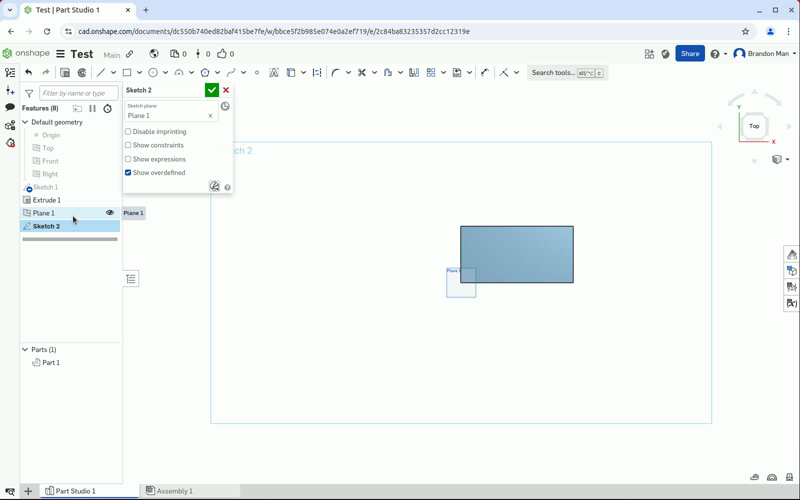
mouse_move(73, 352)
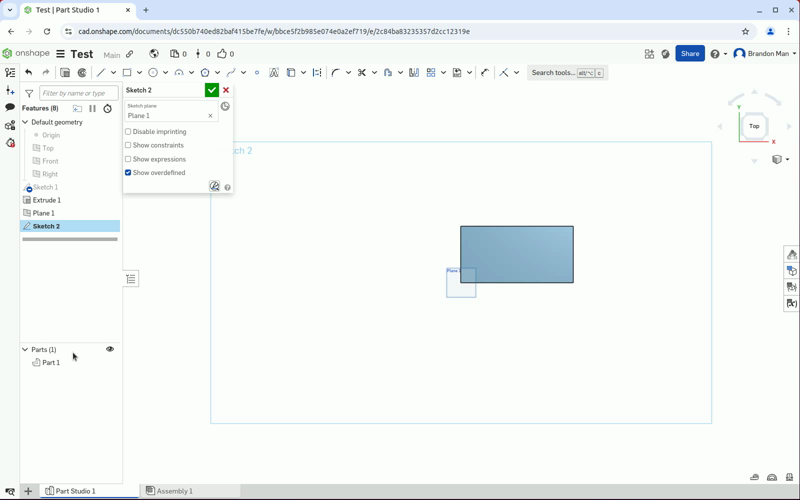
key(y)
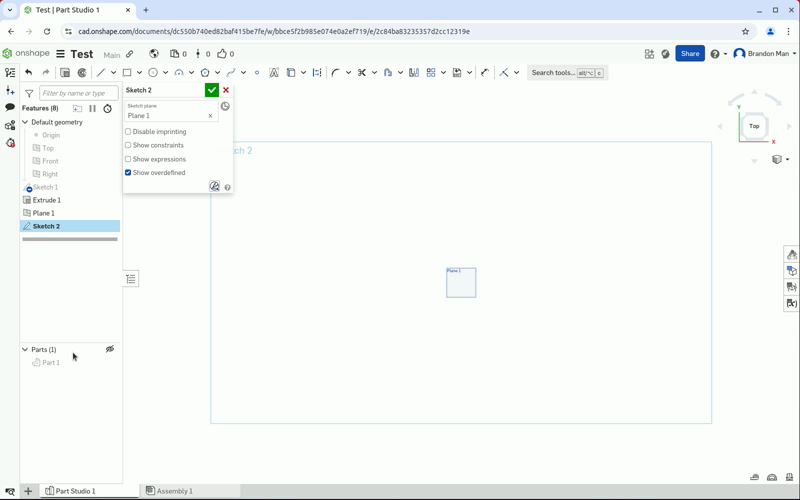
key(l)
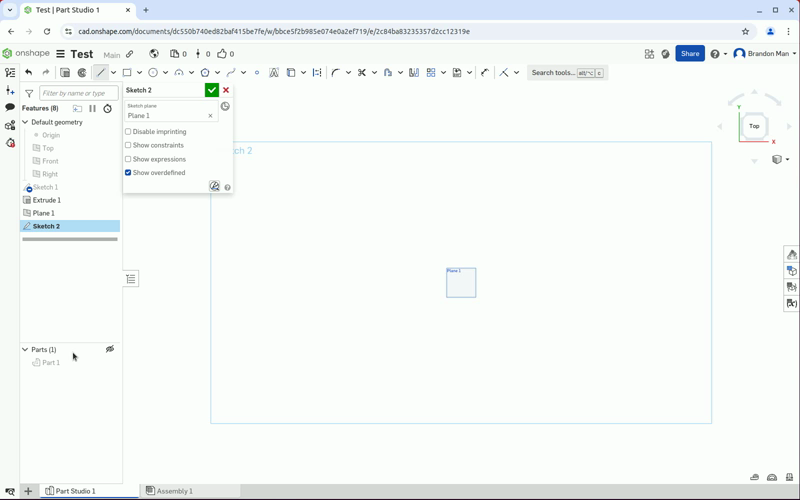
key_down(shift)
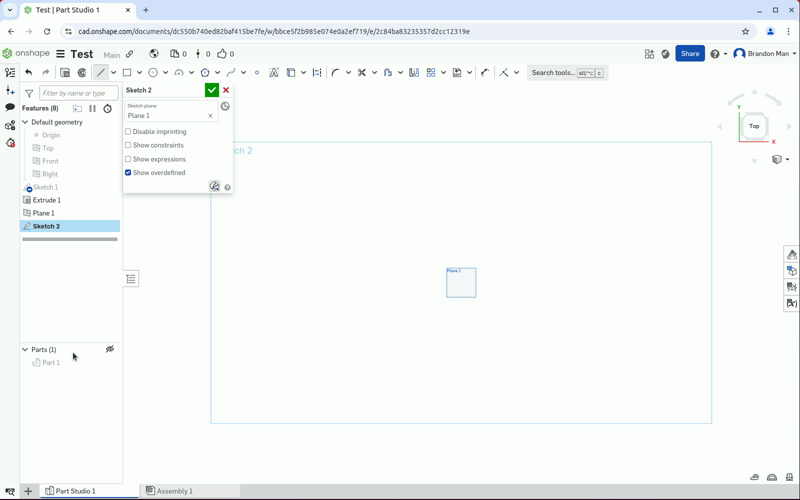
mouse_move(467, 274)
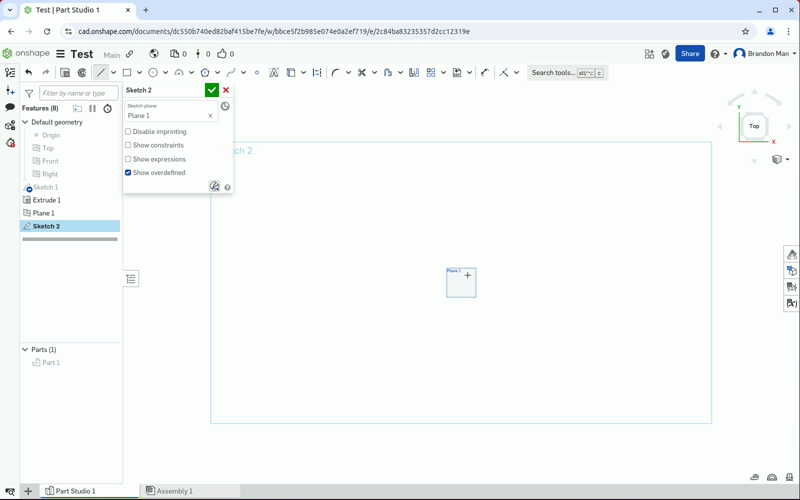
click(467, 274)
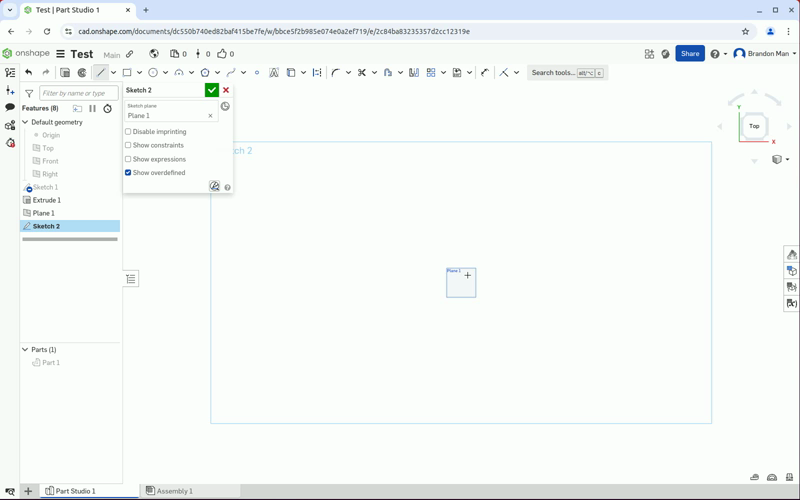
key_up(shift)
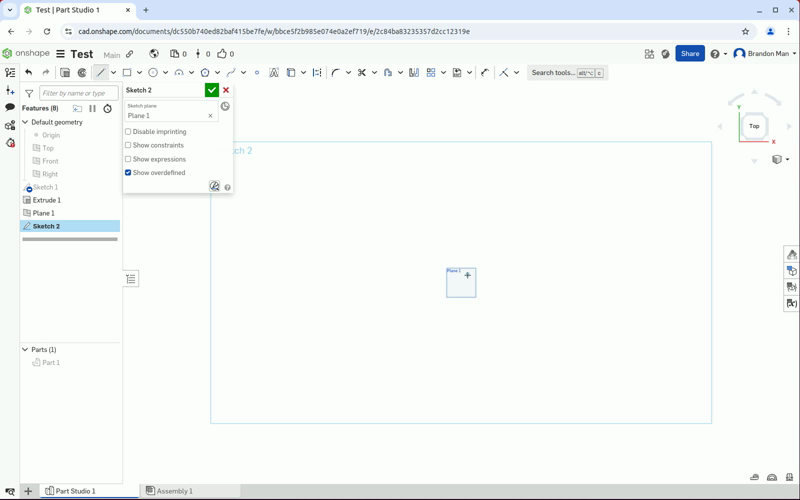
key_down(shift)
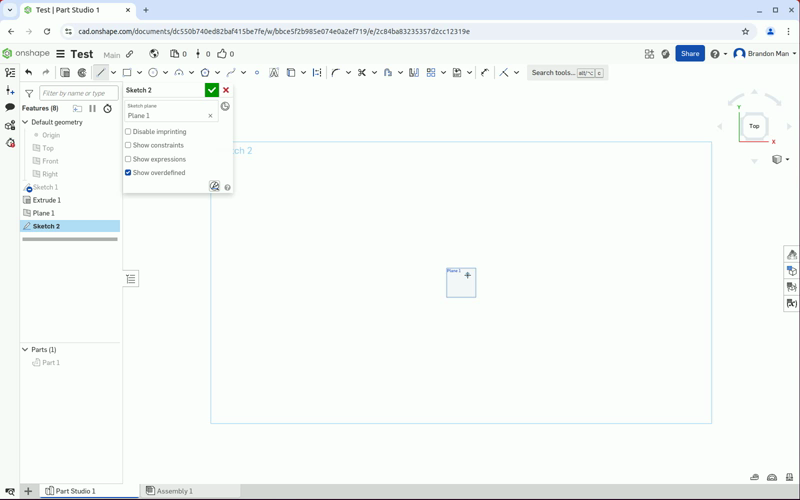
mouse_move(565, 274)
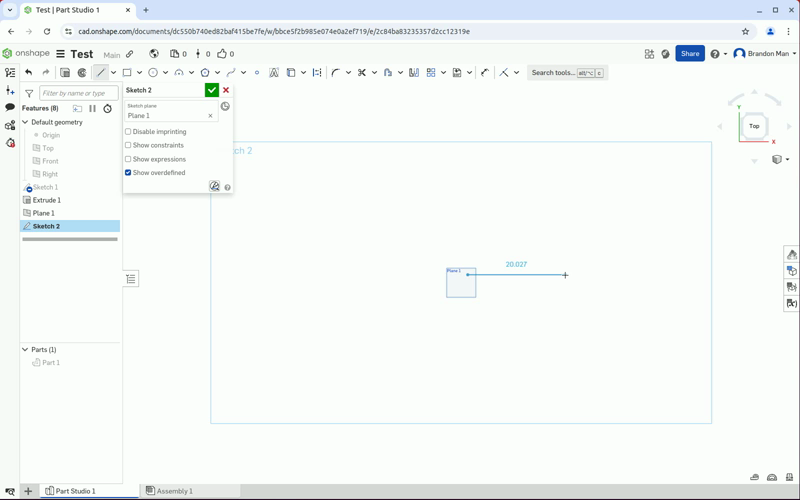
click(565, 274)
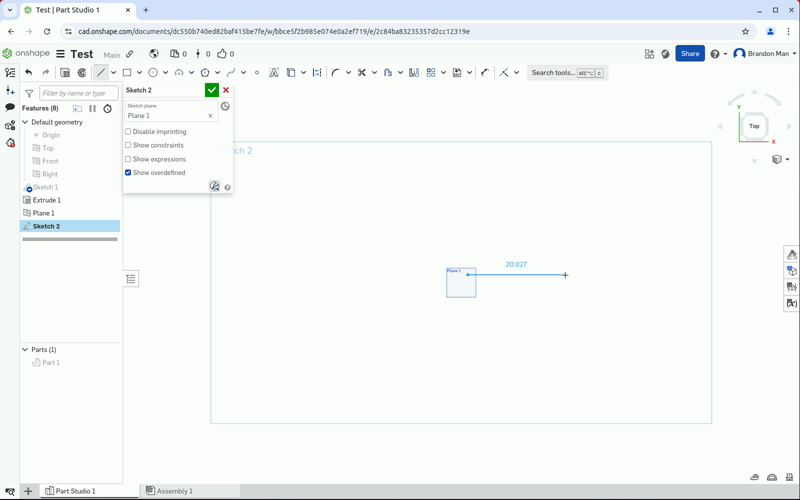
key_up(shift)
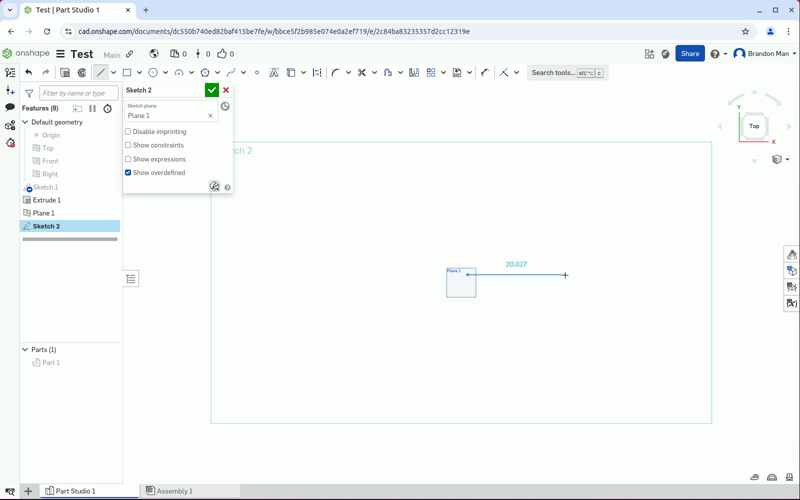
key_down(shift)
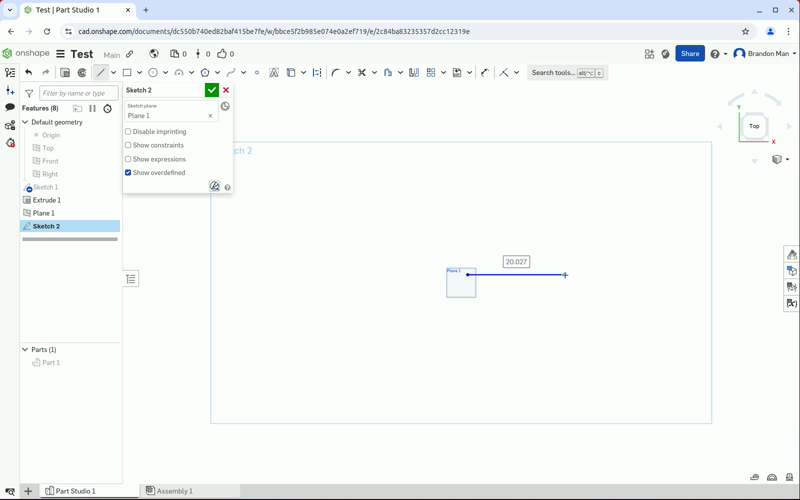
mouse_move(589, 274)
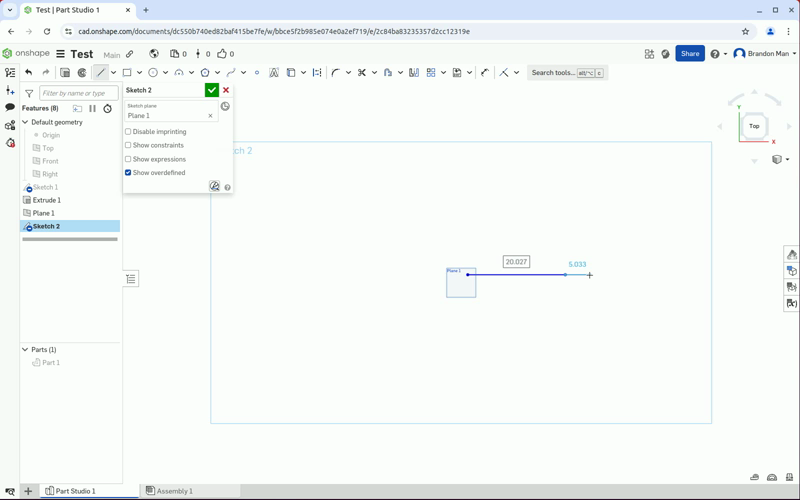
mouse_move(565, 233)
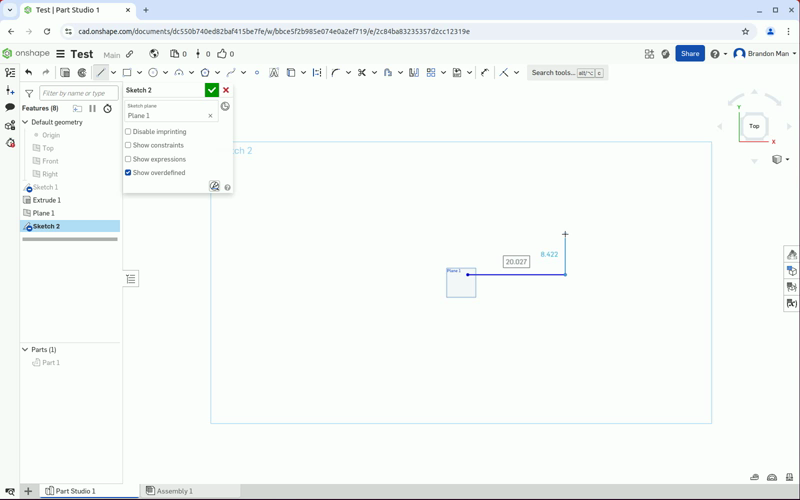
click(565, 233)
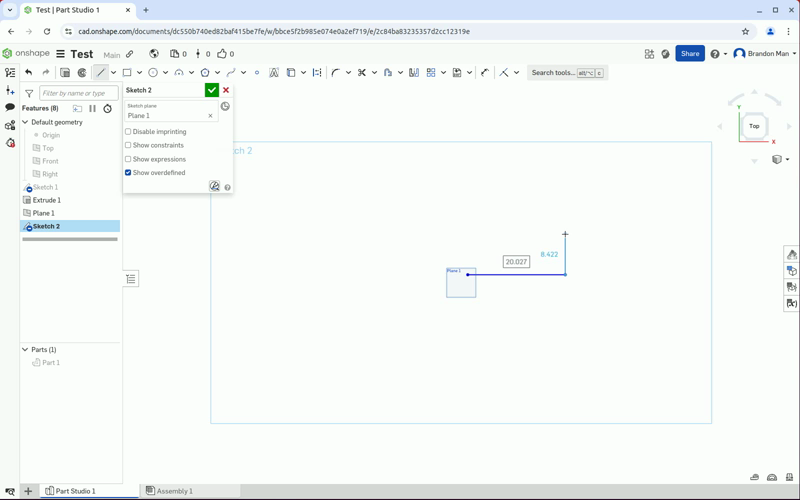
key_up(shift)
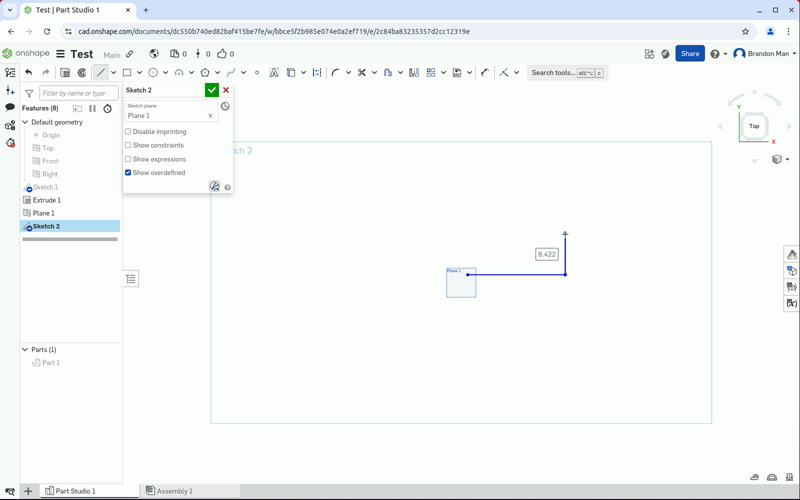
key_down(shift)
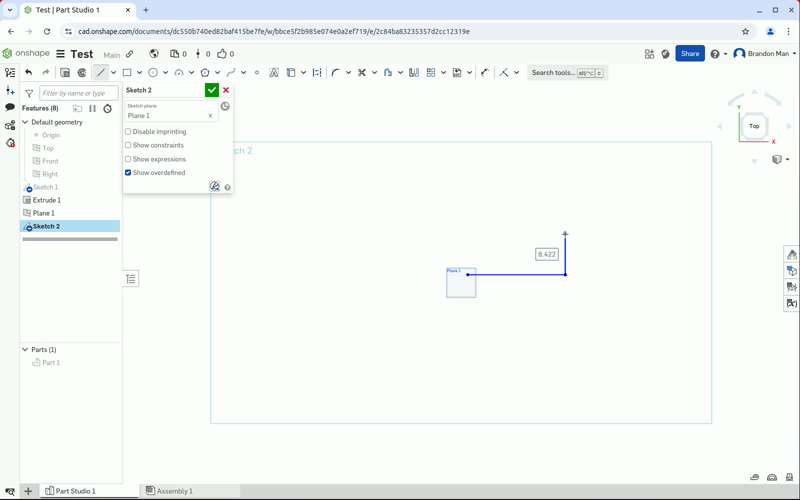
mouse_move(467, 233)
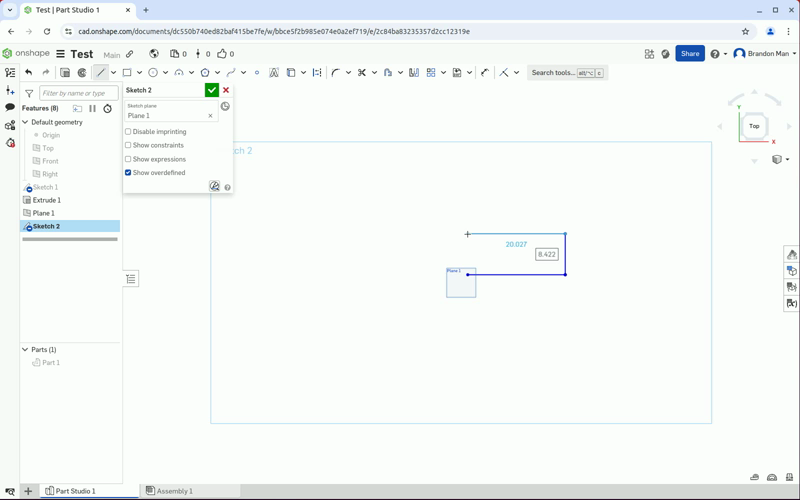
click(467, 233)
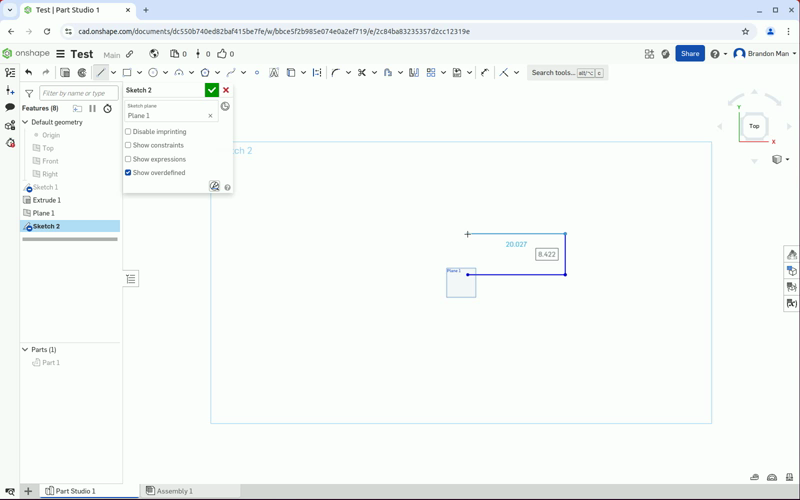
key_up(shift)
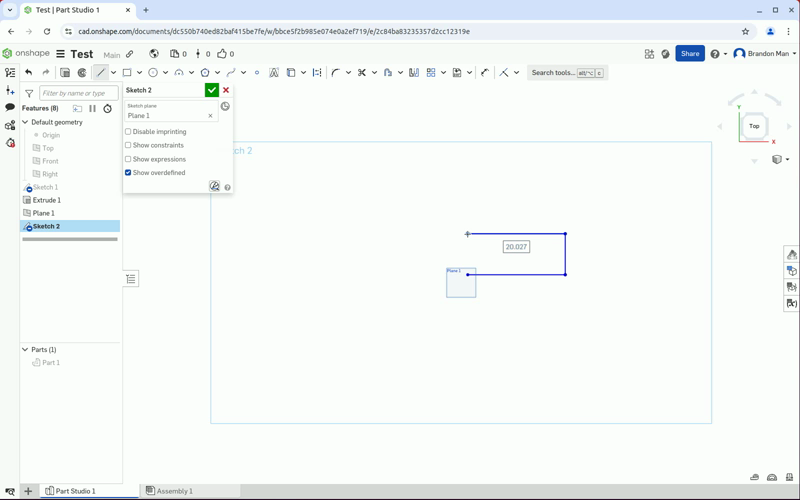
mouse_move(497, 233)
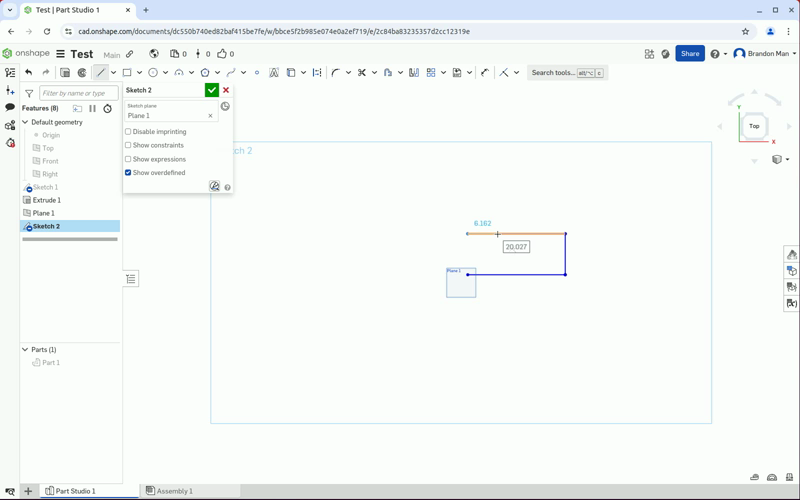
key_down(shift)
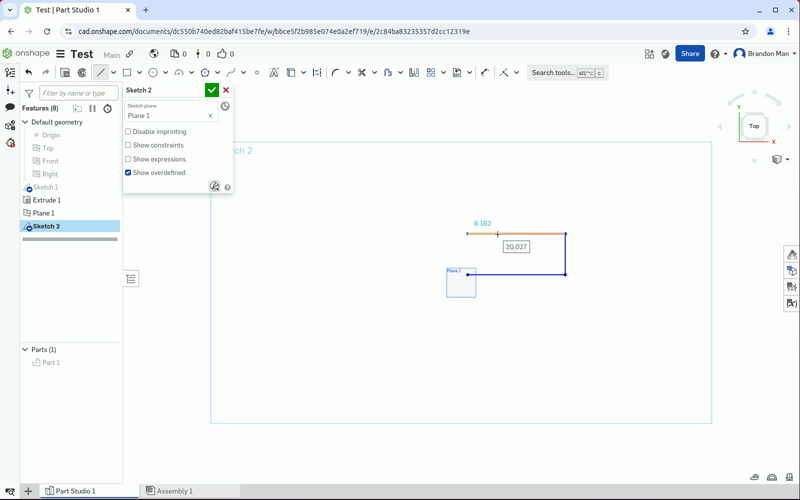
mouse_move(467, 274)
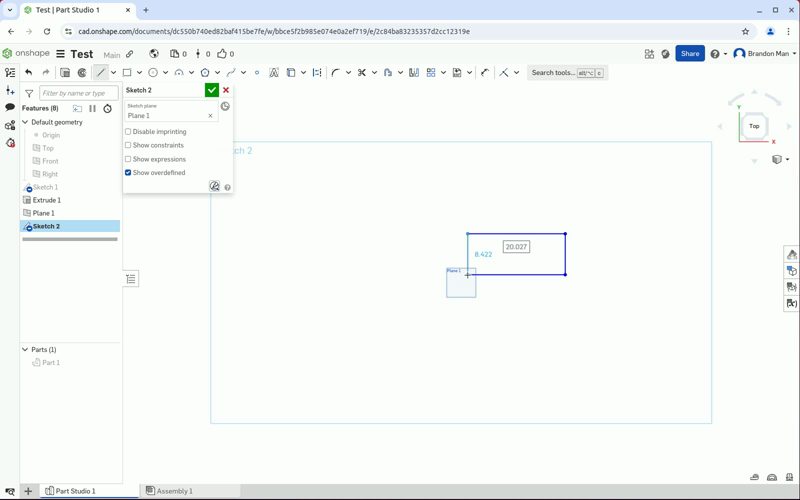
key_up(shift)
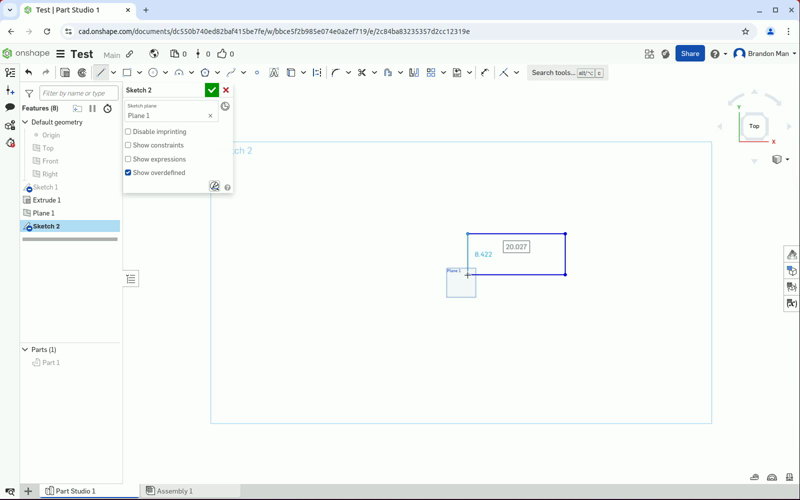
click(467, 274)
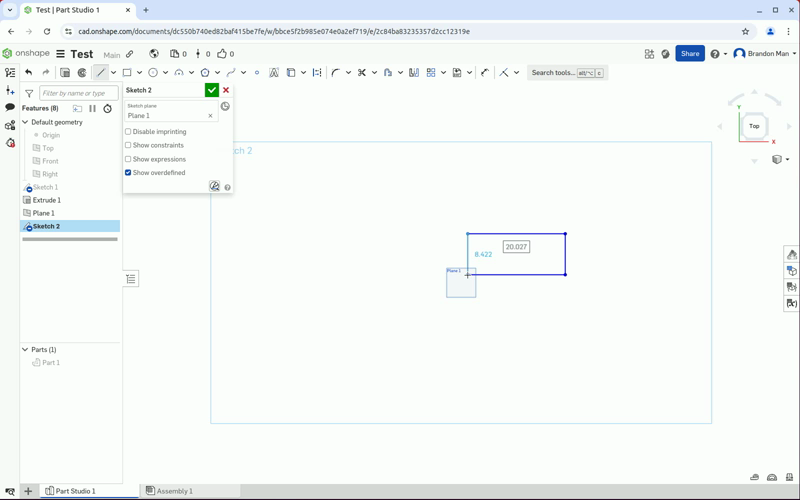
key(esc)
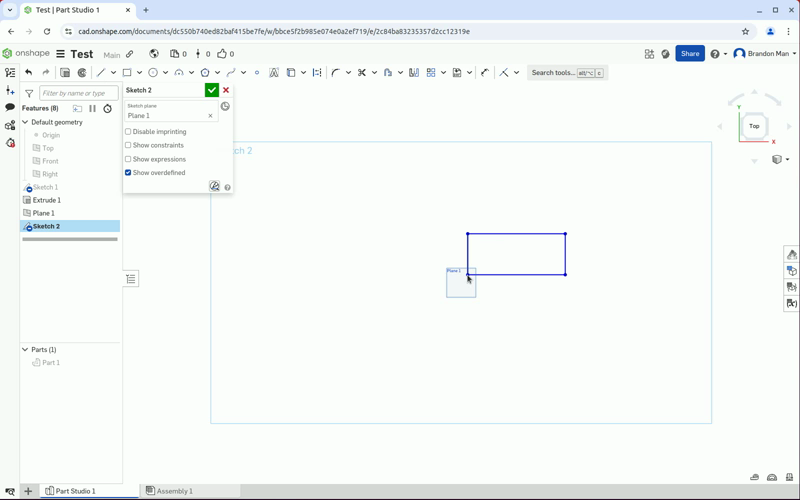
mouse_move(503, 252)
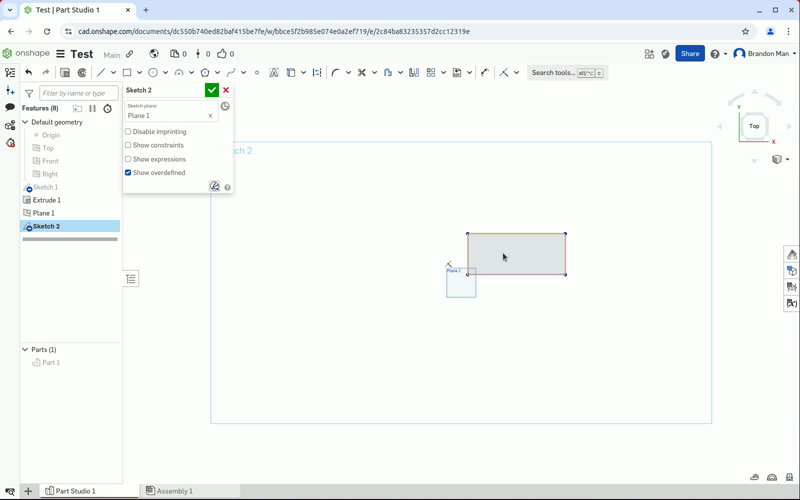
click(503, 252)
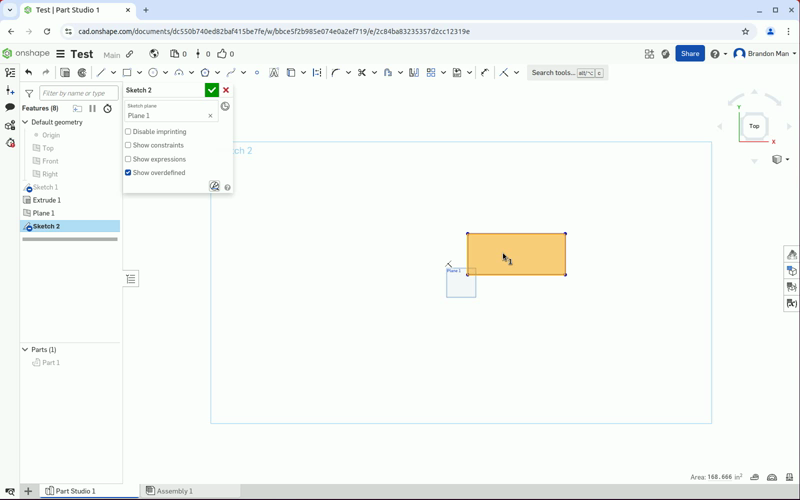
mouse_move(73, 352)
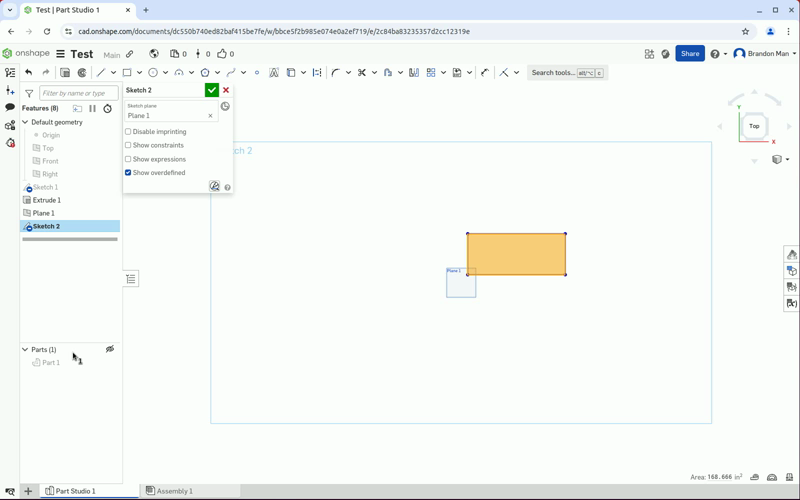
key(shift+y)
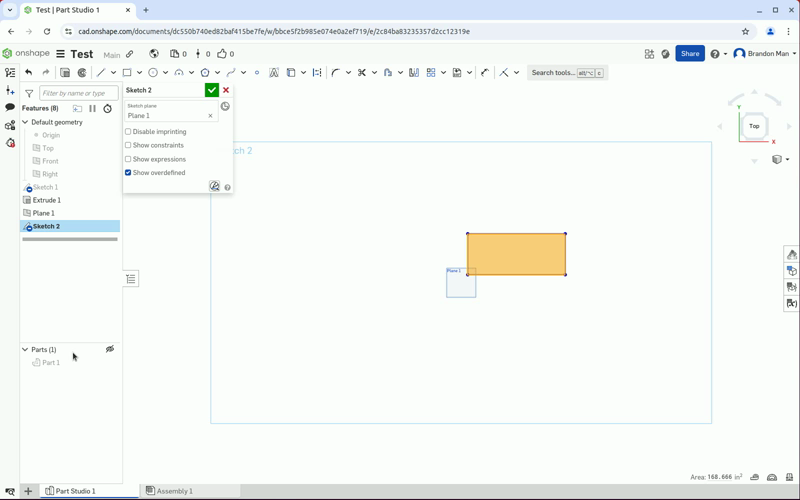
key(shift+e)
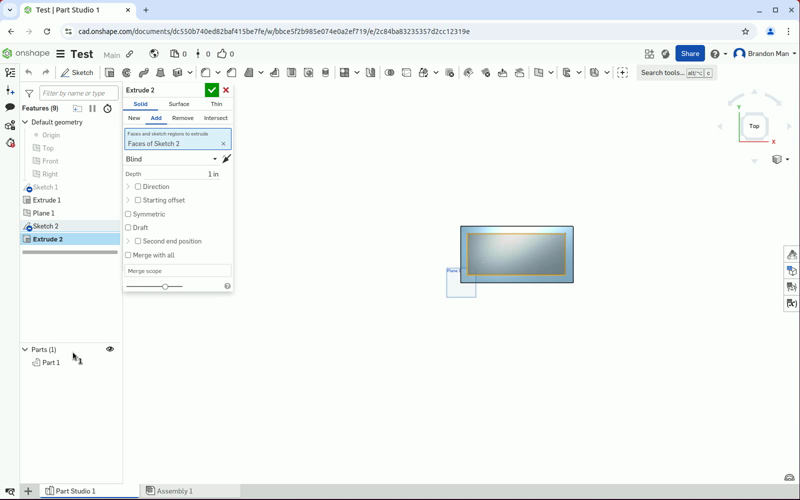
mouse_move(143, 106)
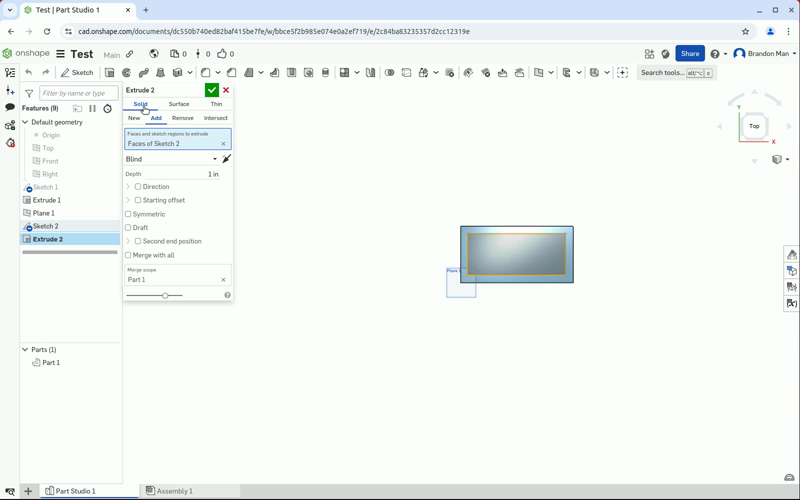
click(143, 106)
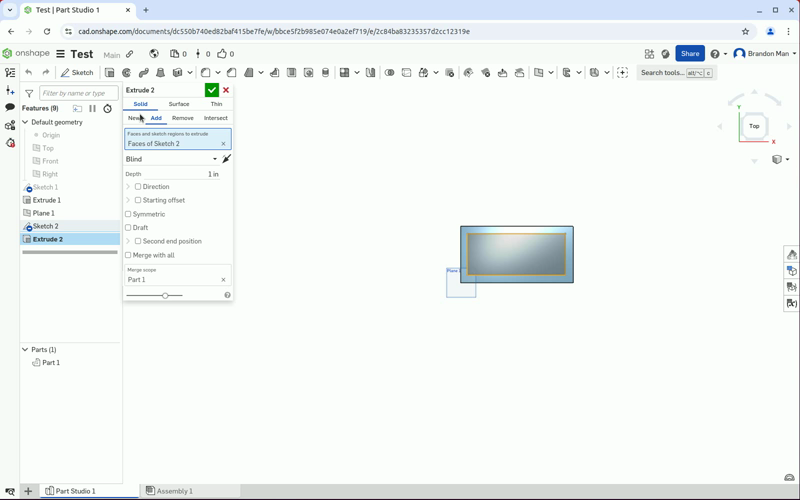
mouse_move(137, 120)
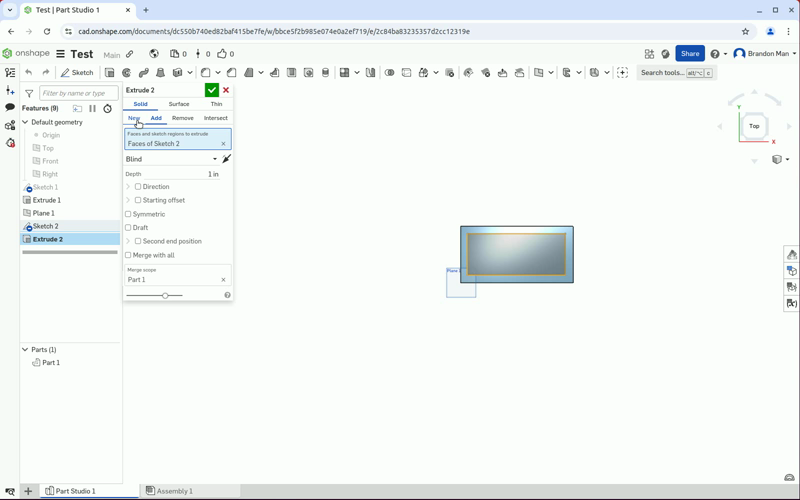
click(137, 120)
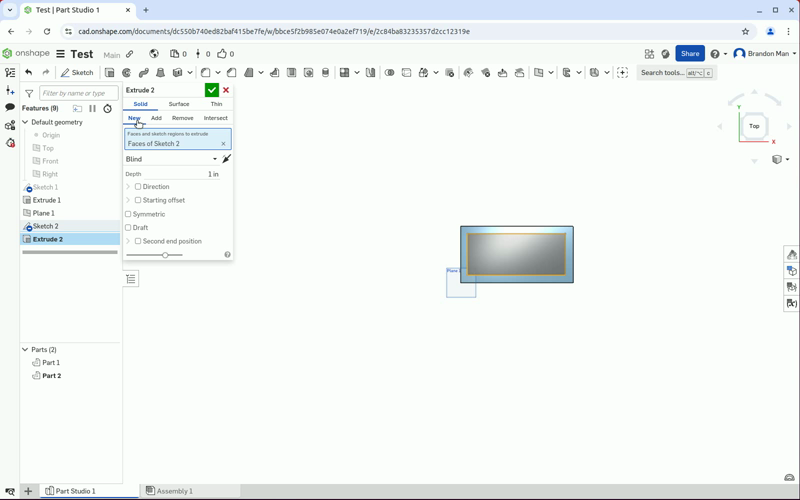
key(tab, 4)
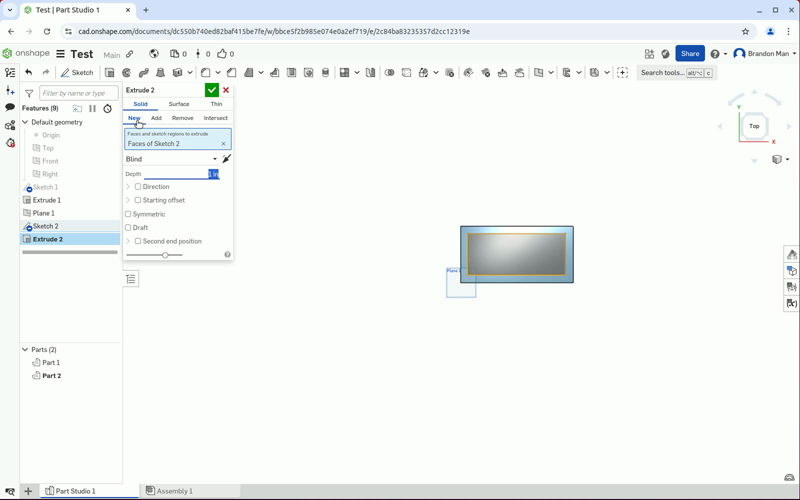
text(-8.666)
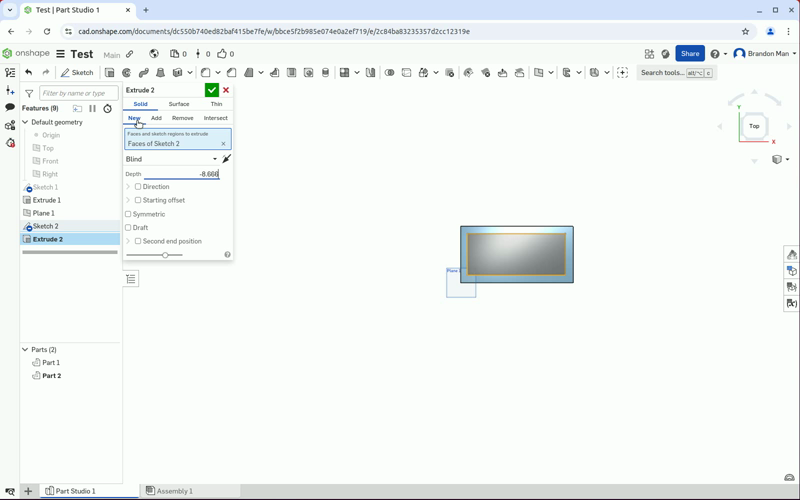
key(enter)
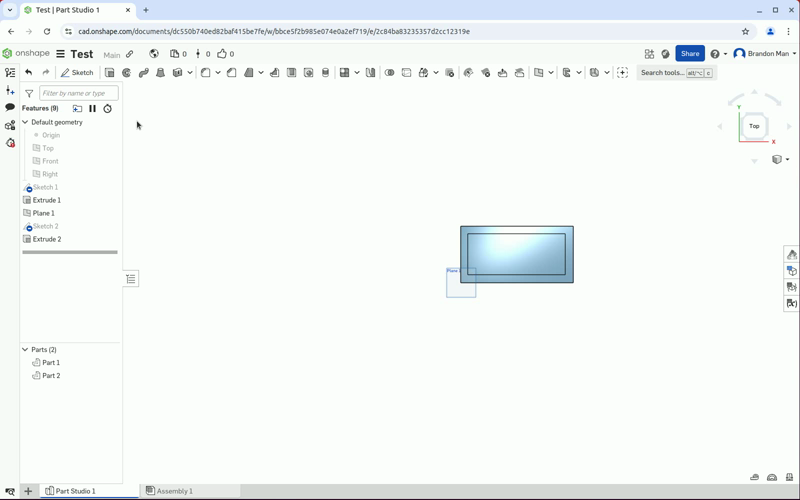
key(shift+h)
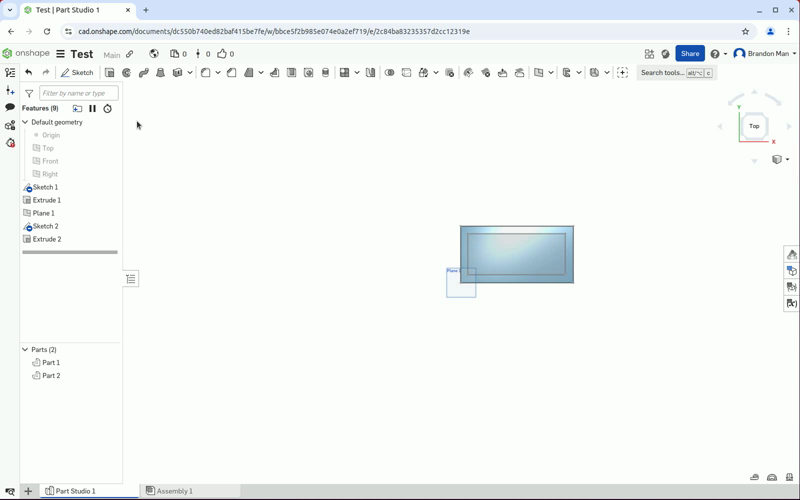
key(shift+h)
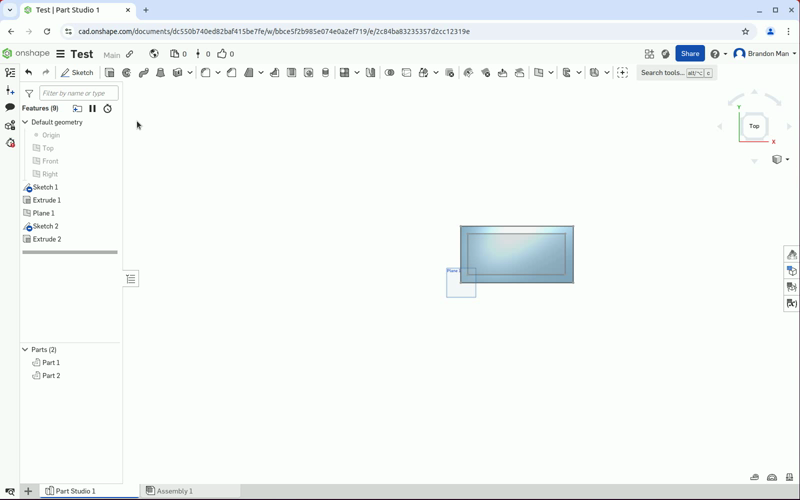
key(shift+7)
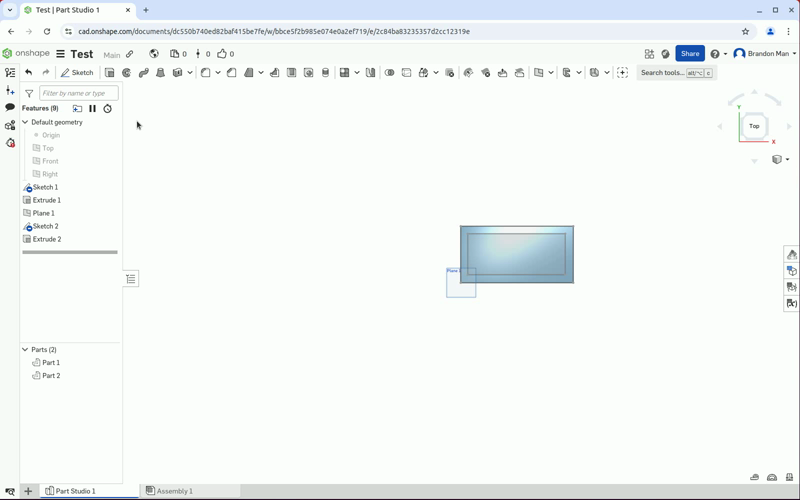
key(up, 3)
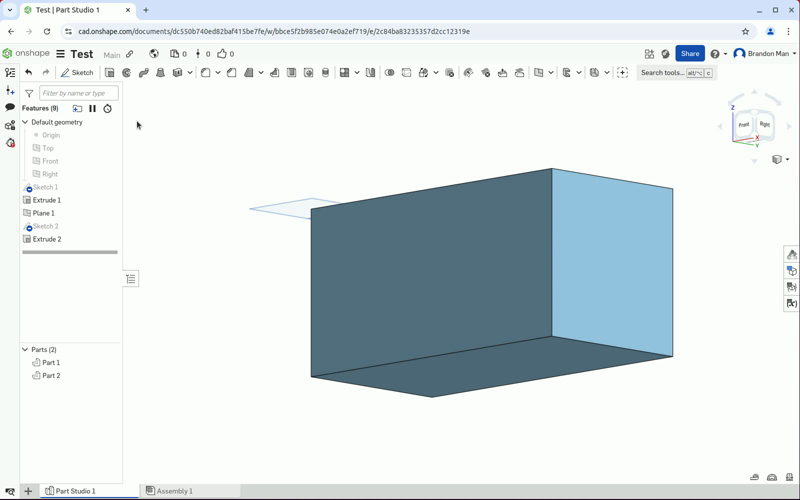
key(left, 3)
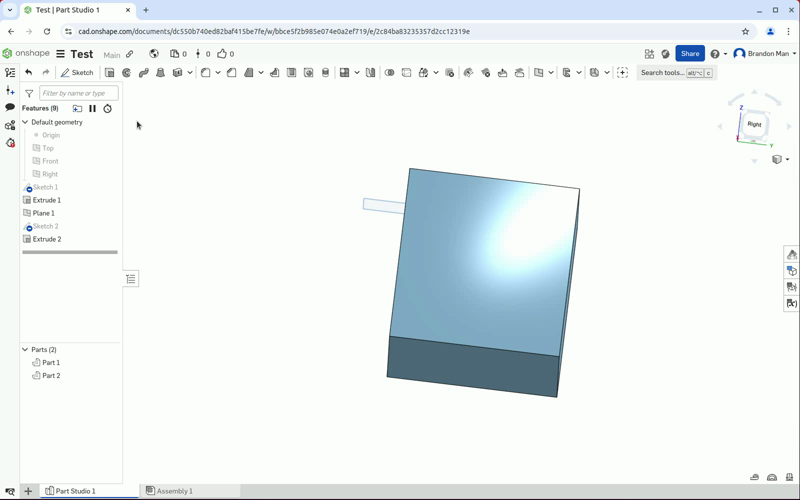
key(right, 3)
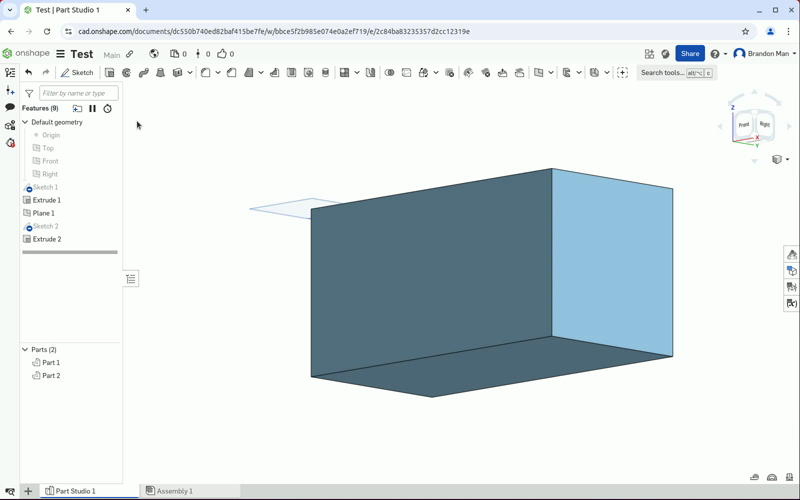
key(down, 3)
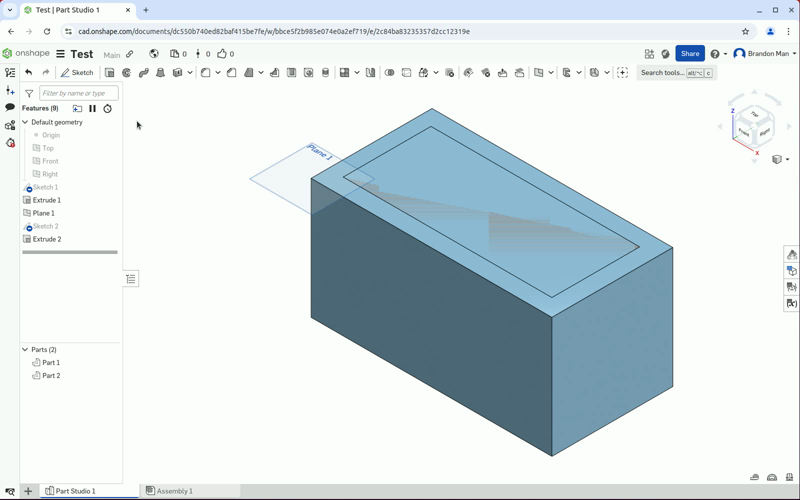
mouse_move(73, 189)
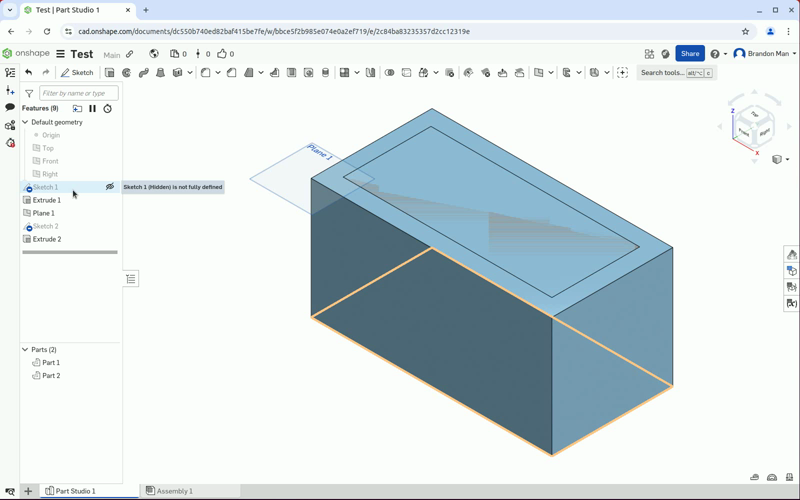
click(73, 189)